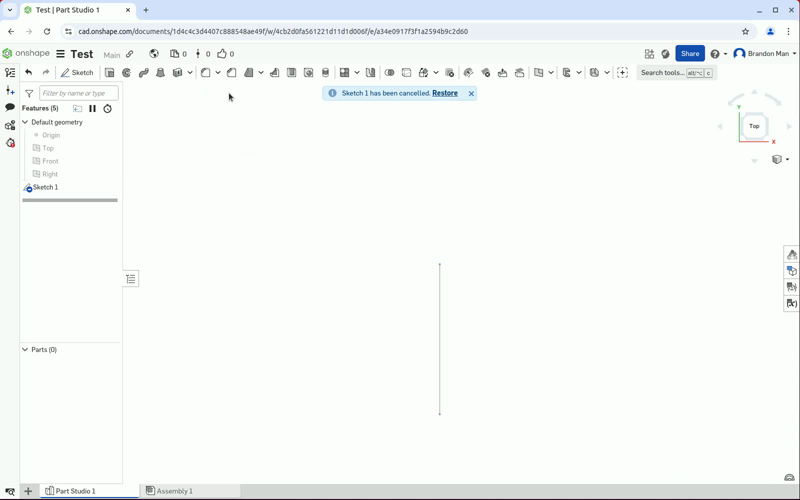
key(shift+h)
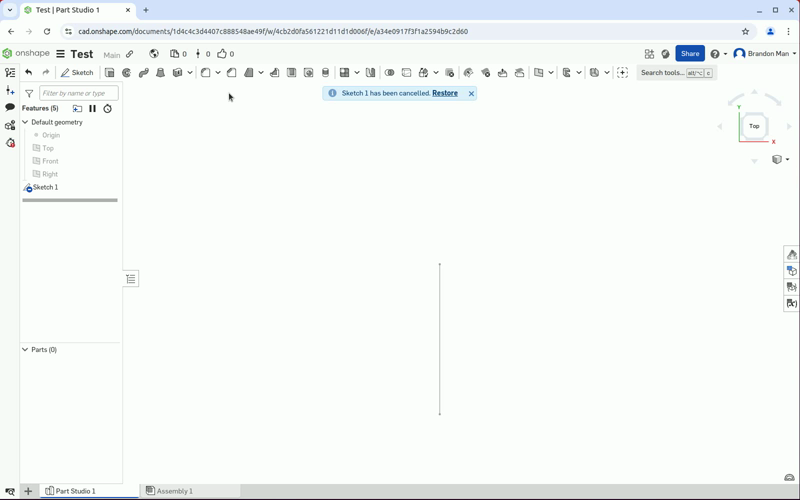
key(shift+s)
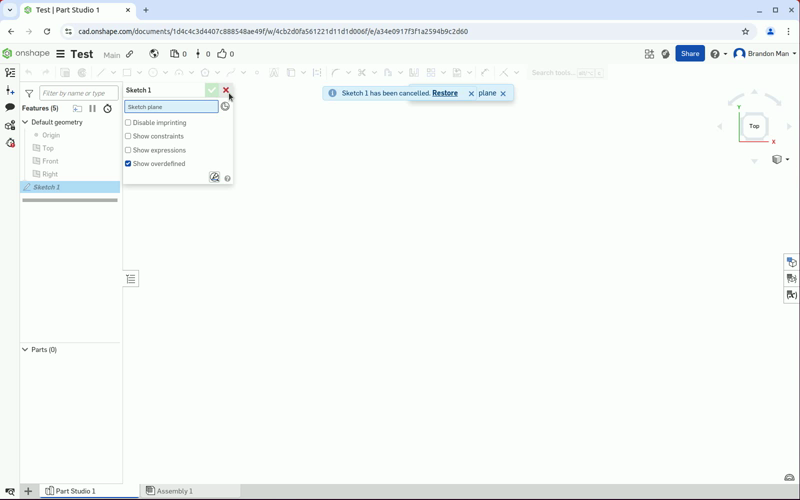
mouse_move(73, 150)
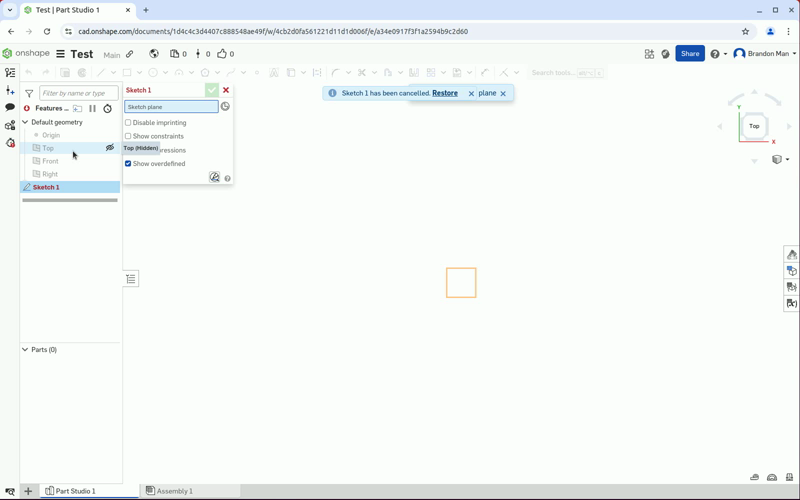
click(73, 150)
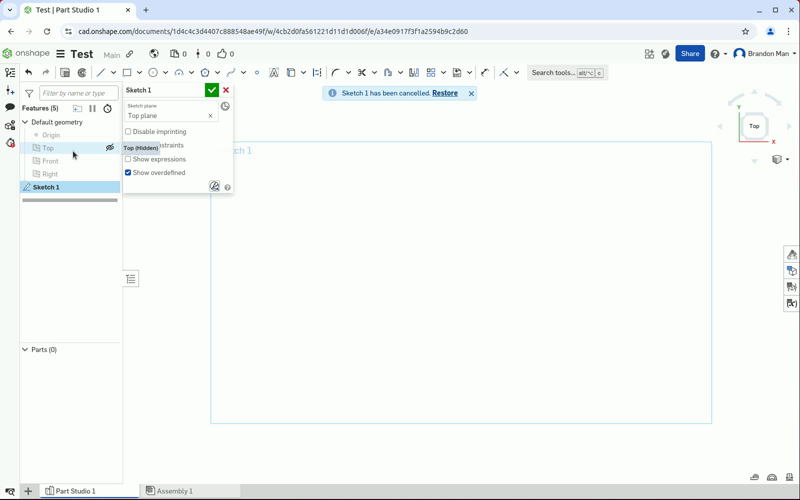
mouse_move(73, 352)
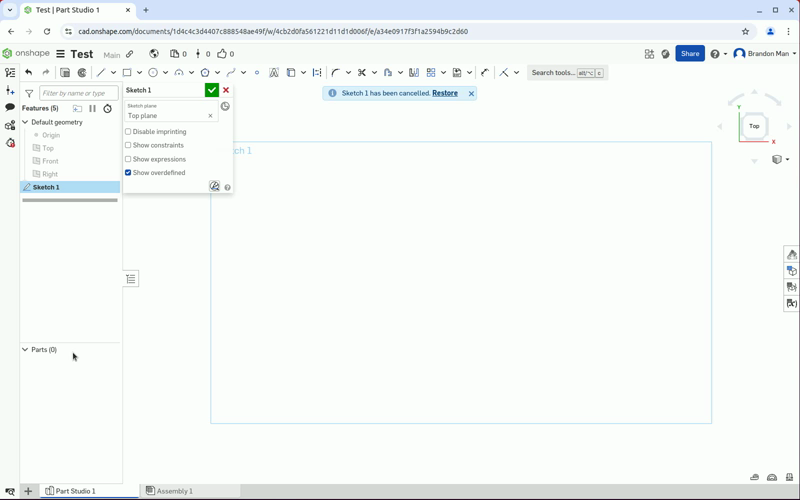
key(y)
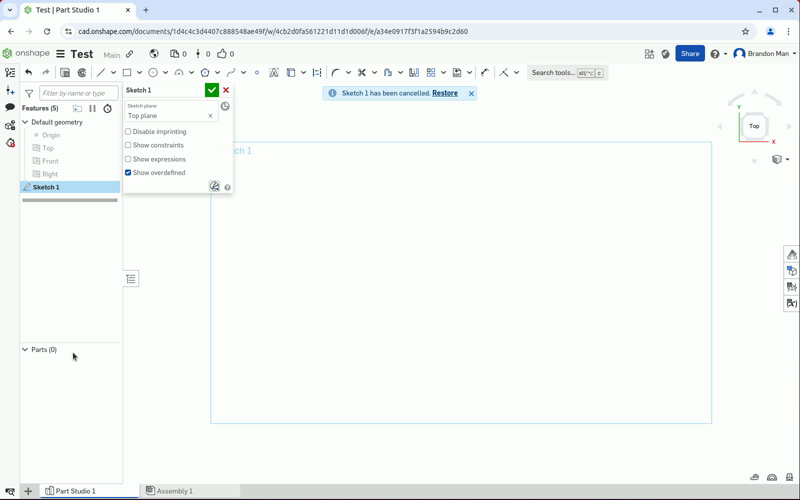
key(c)
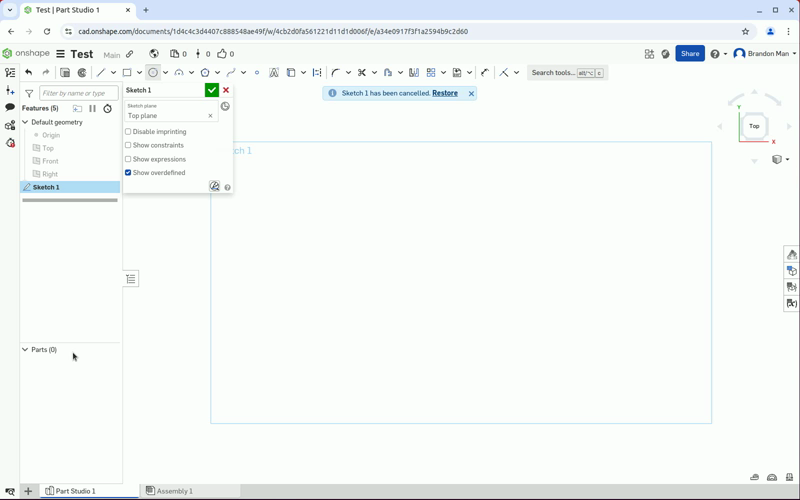
key_down(shift)
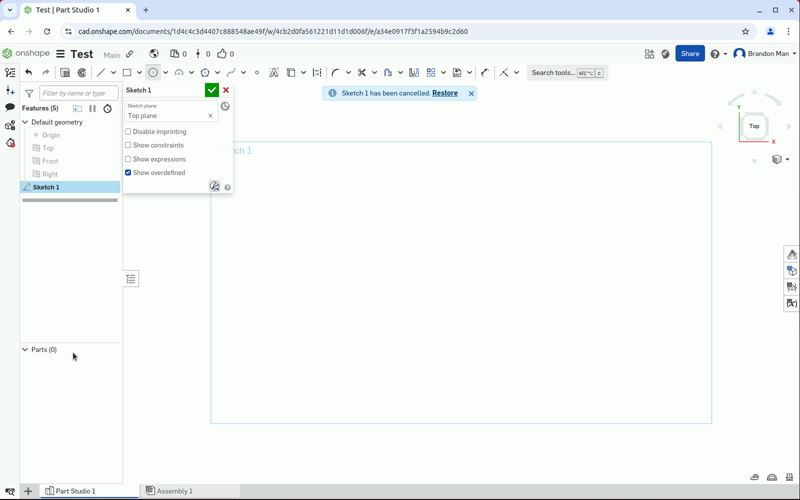
mouse_move(460, 282)
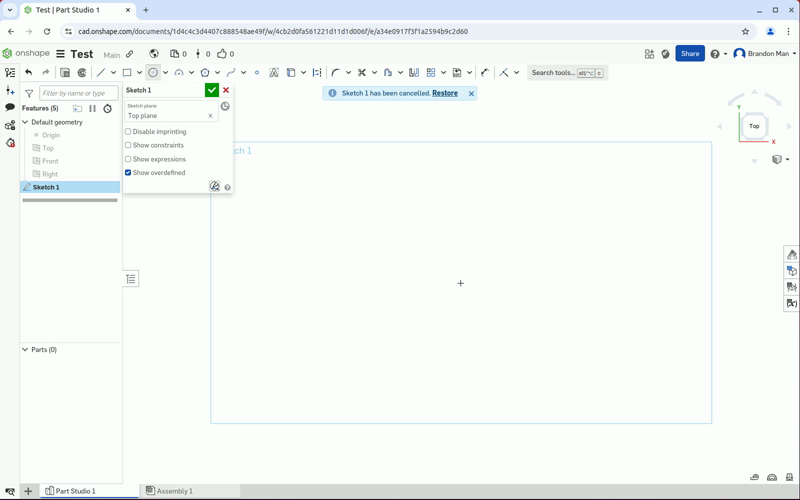
click(460, 282)
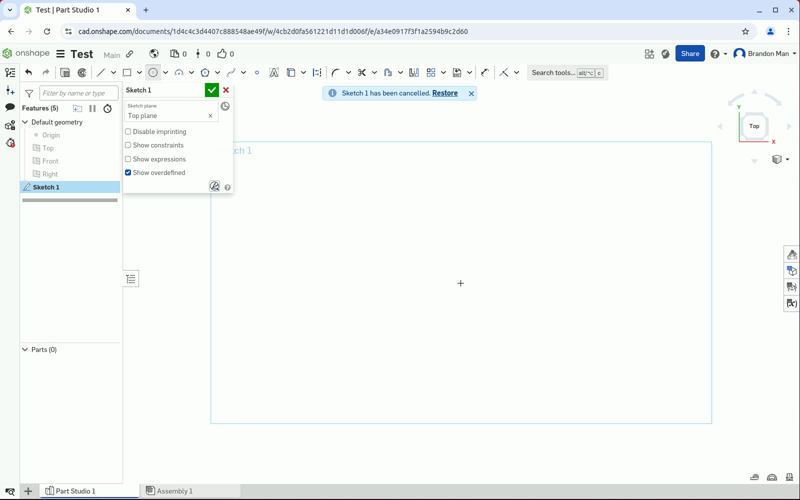
key_up(shift)
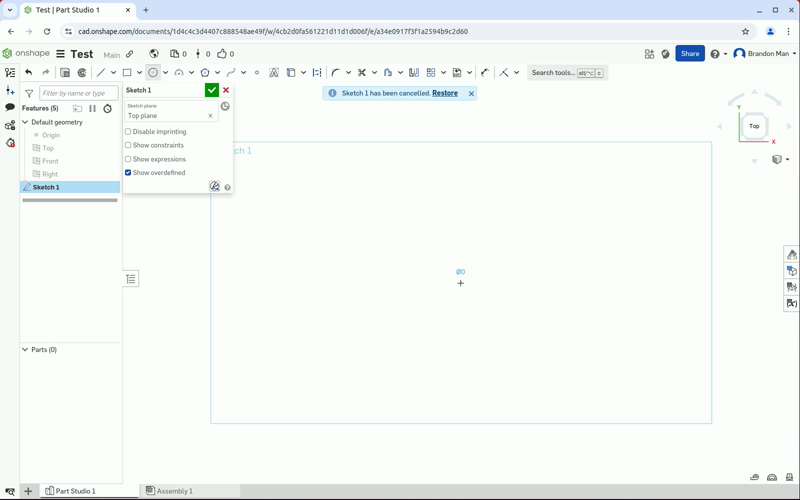
mouse_move(573, 282)
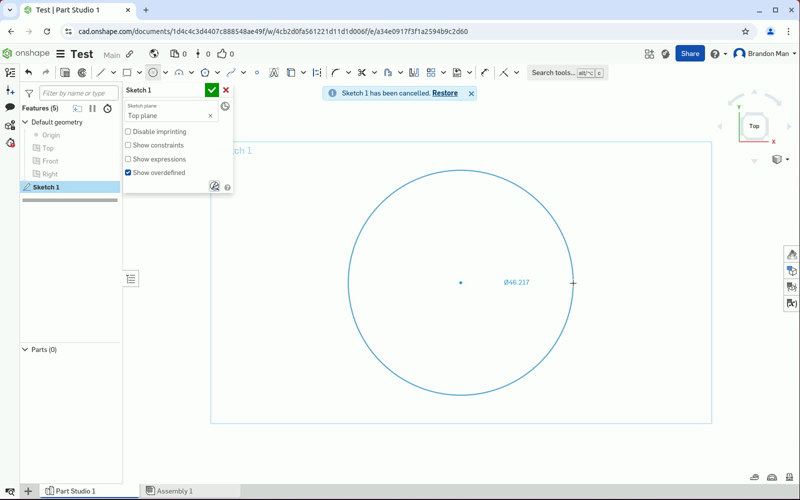
click(573, 282)
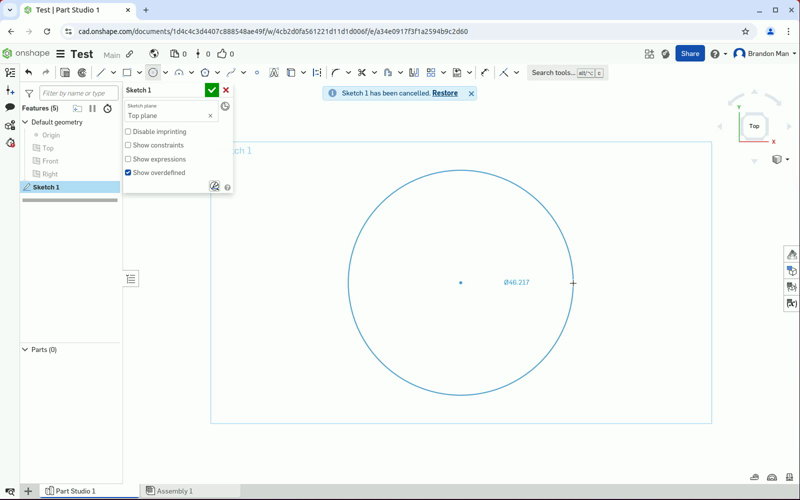
key(esc)
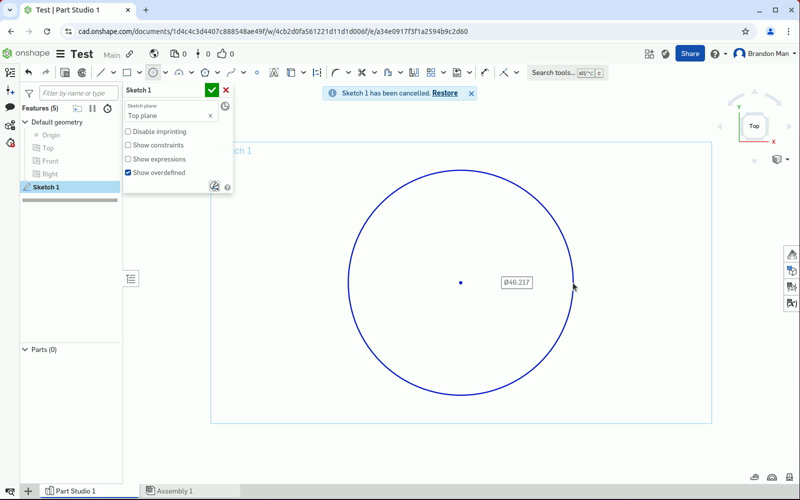
key(c)
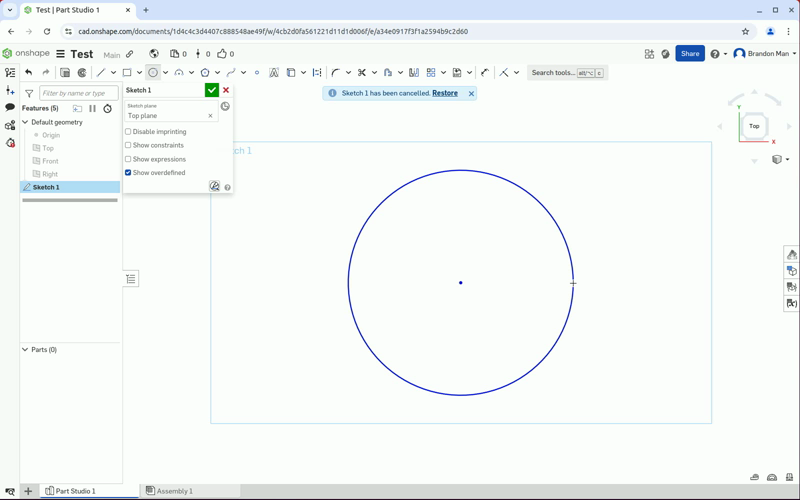
key_down(shift)
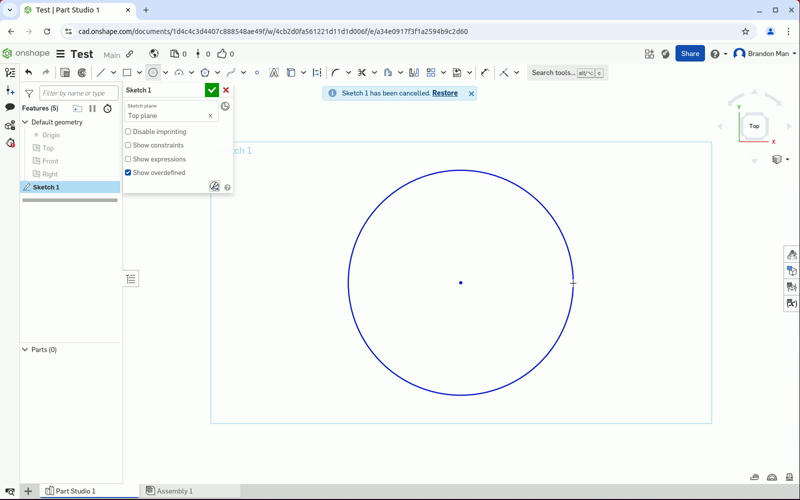
mouse_move(460, 282)
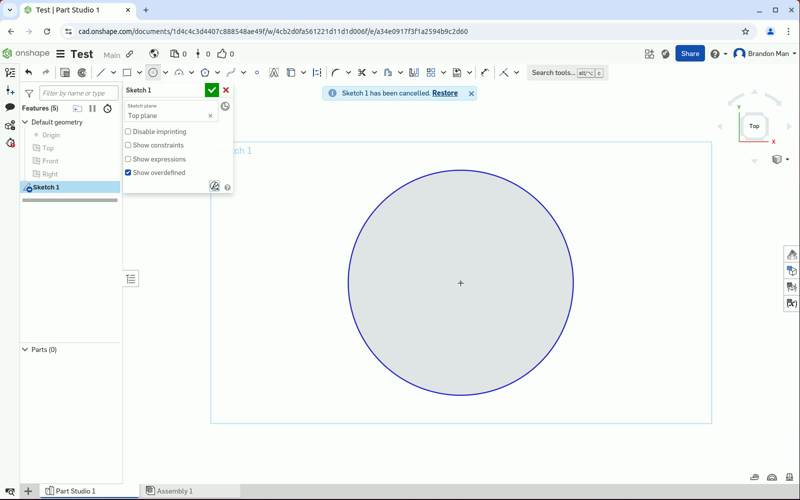
click(460, 282)
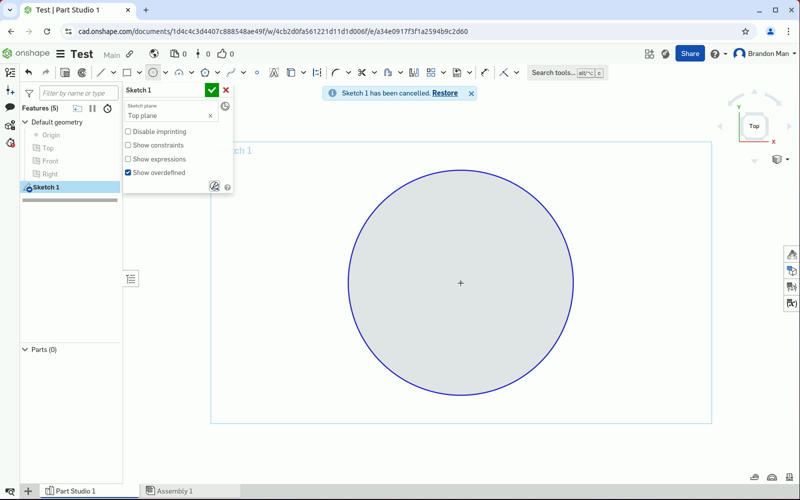
key_up(shift)
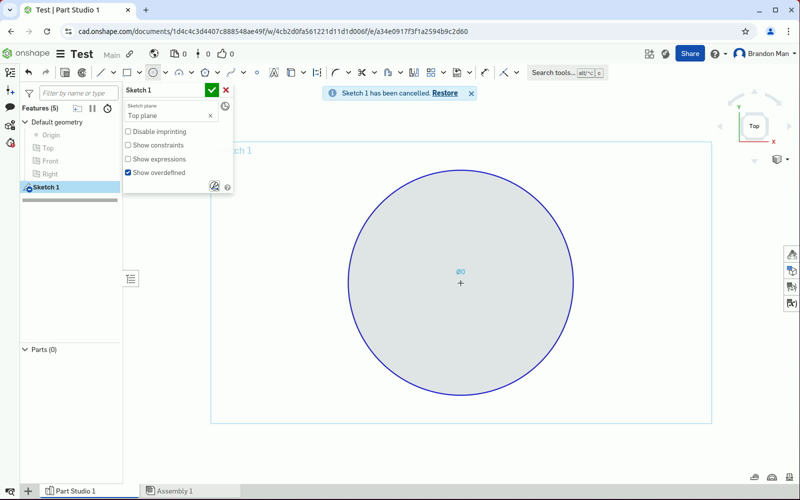
mouse_move(570, 282)
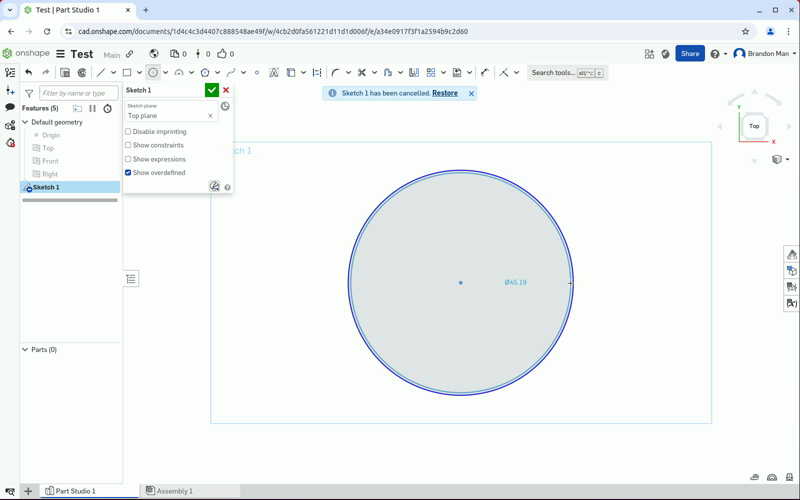
scroll(6)
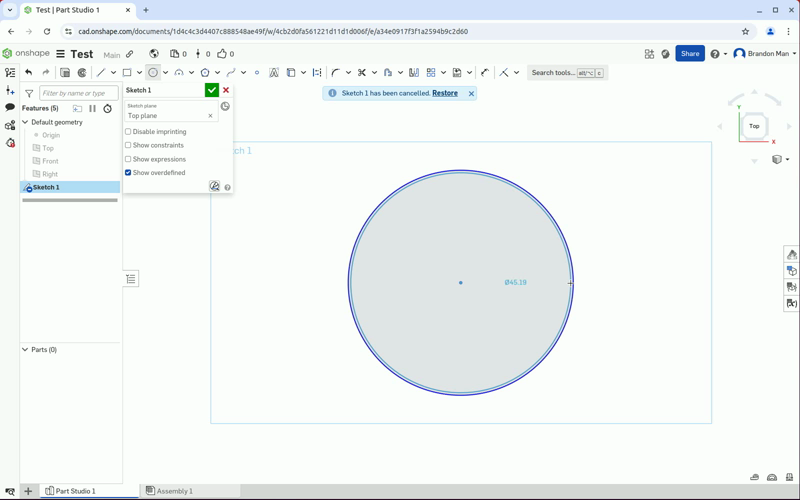
scroll(6)
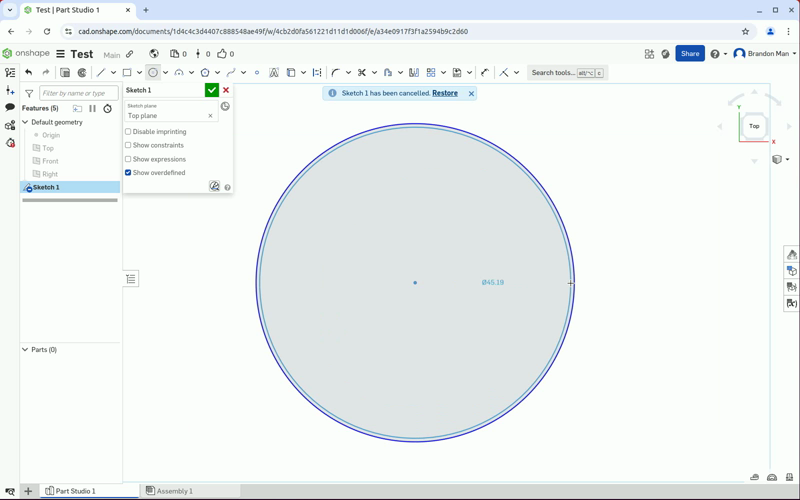
scroll(6)
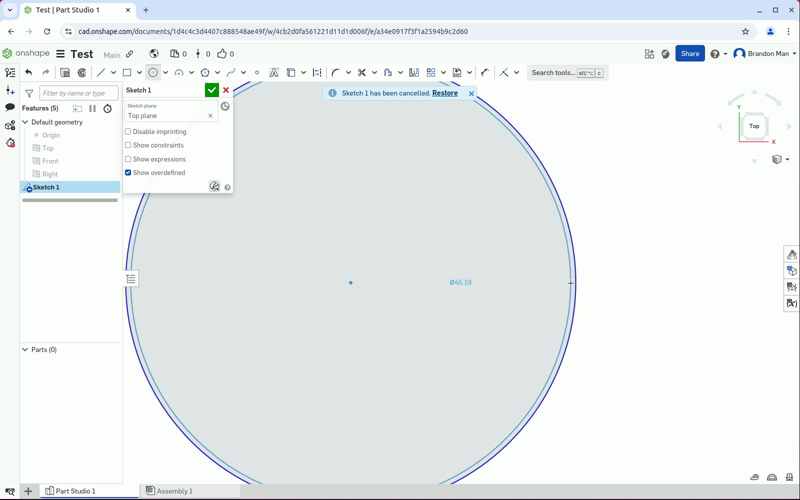
scroll(6)
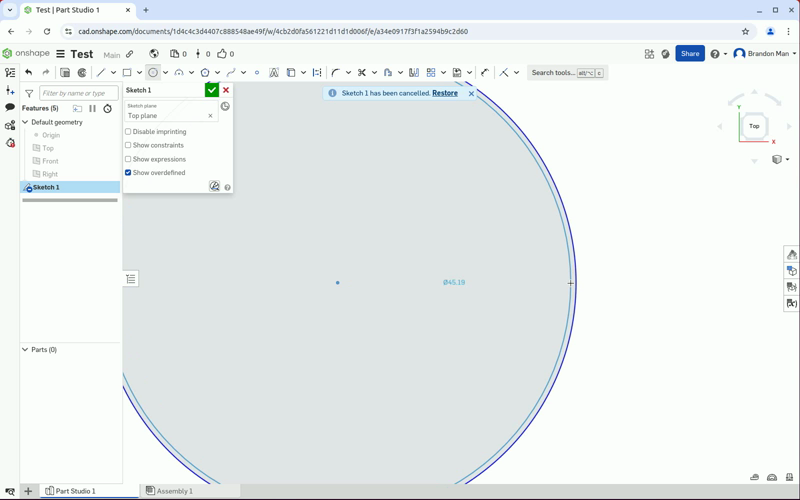
scroll(6)
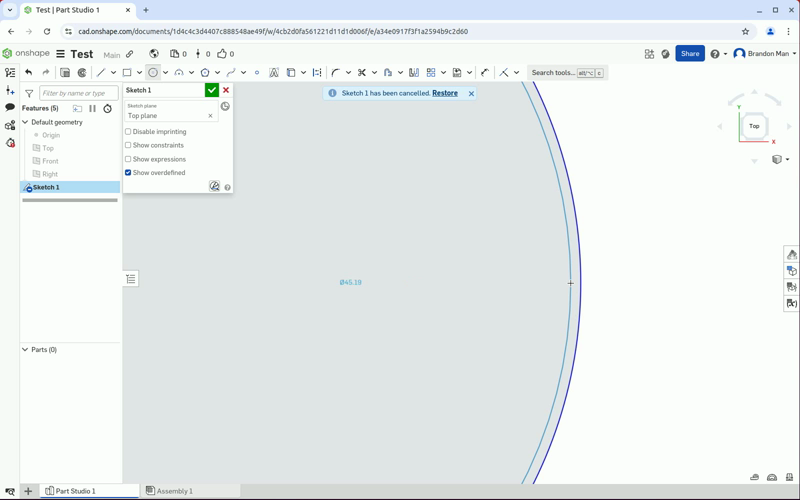
scroll(6)
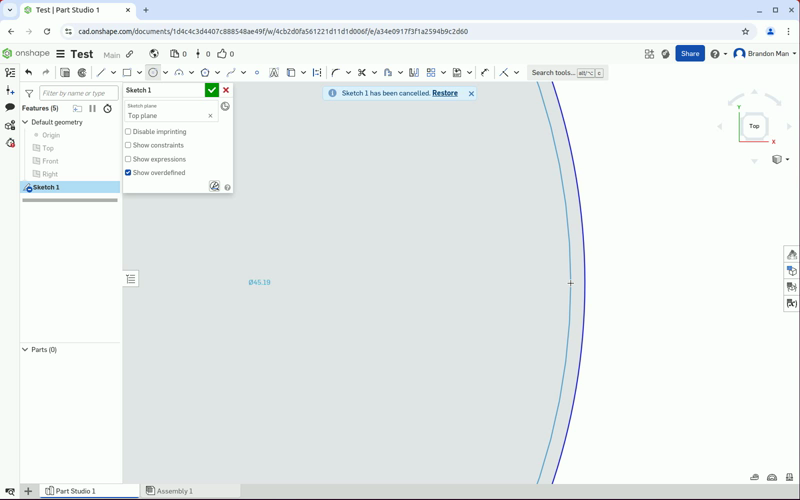
scroll(6)
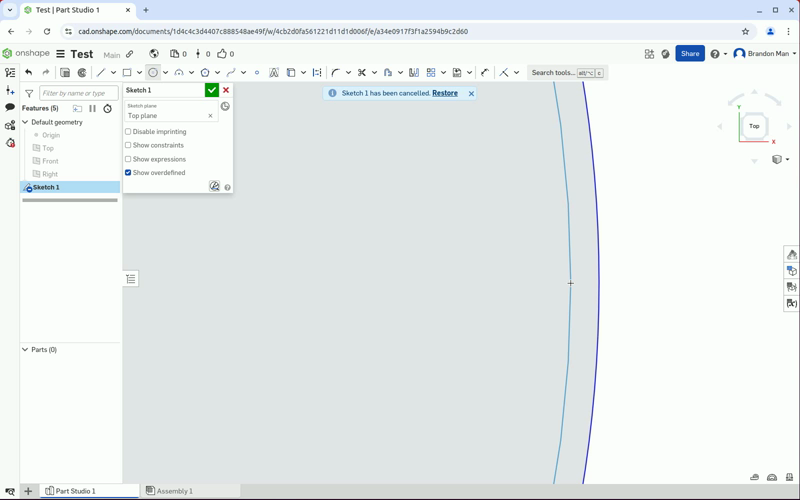
click(570, 282)
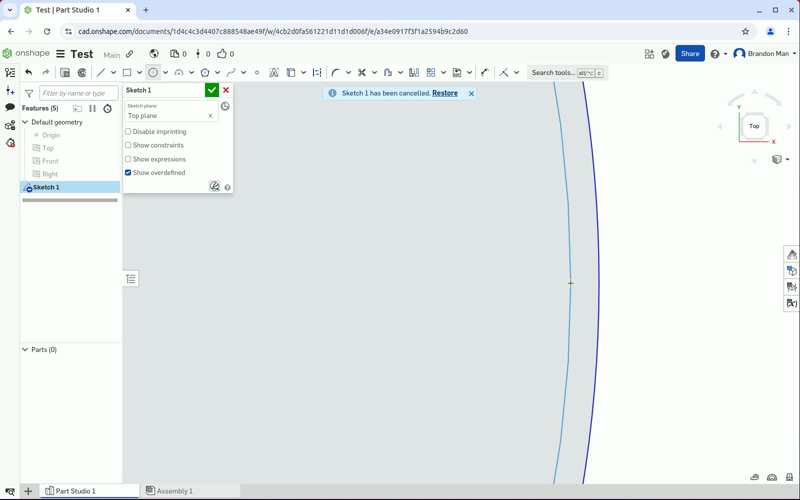
scroll(-6)
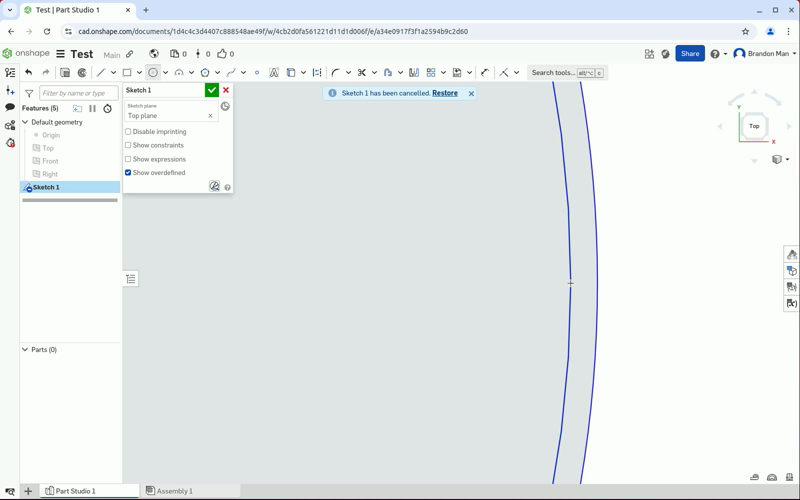
scroll(-6)
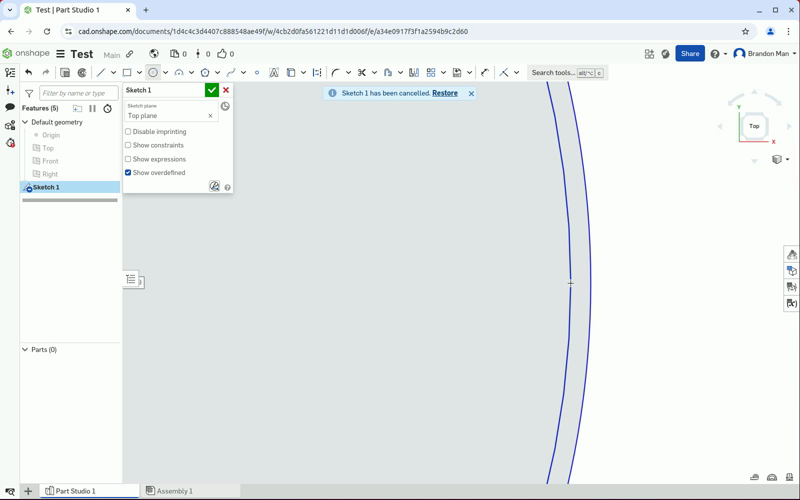
scroll(-6)
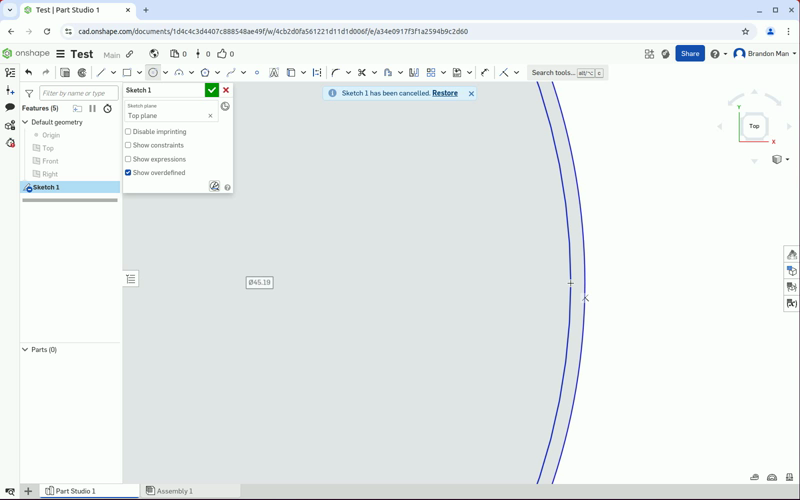
scroll(-6)
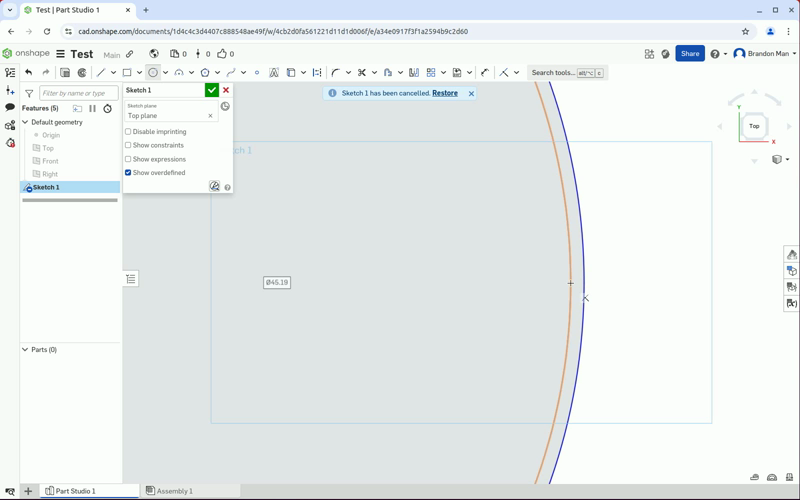
scroll(-6)
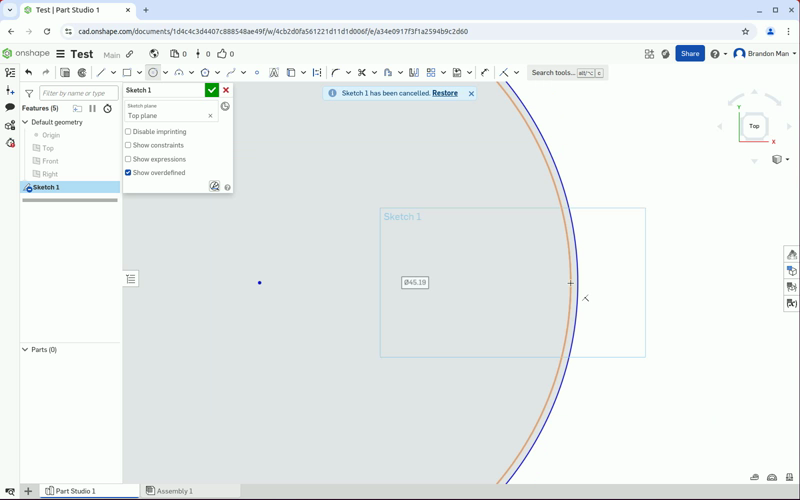
scroll(-6)
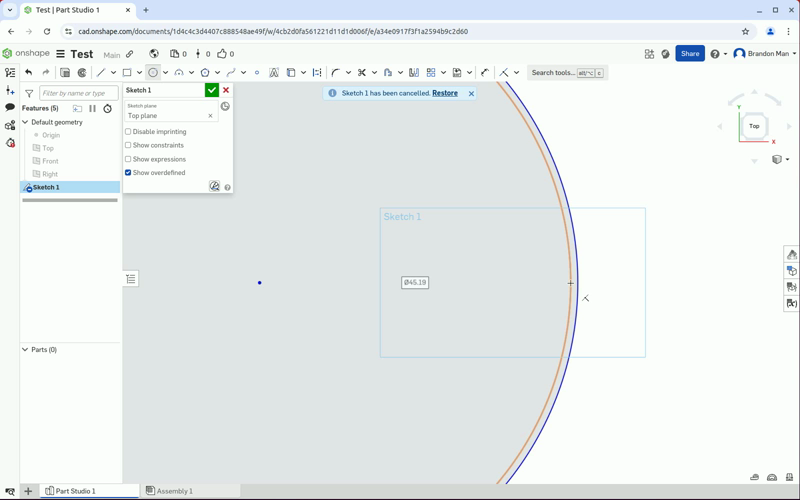
scroll(-6)
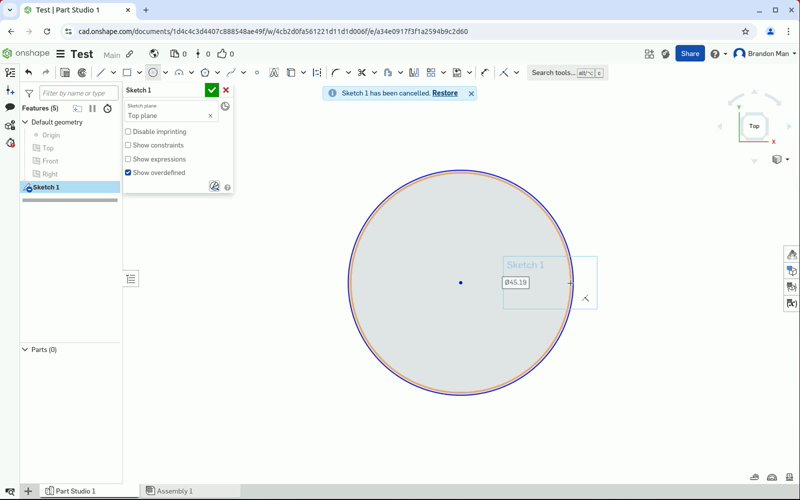
key(esc)
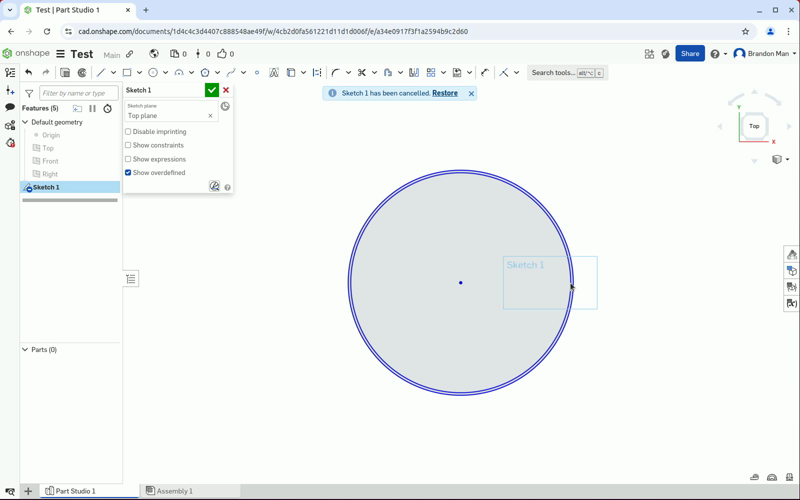
mouse_move(411, 183)
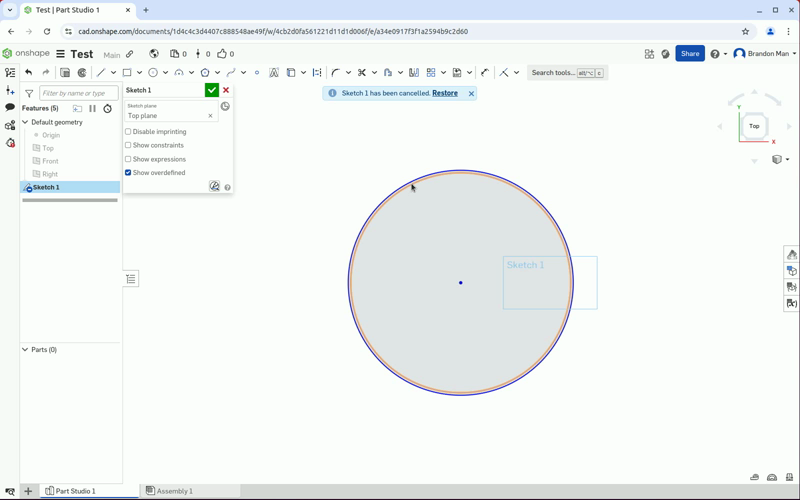
scroll(6)
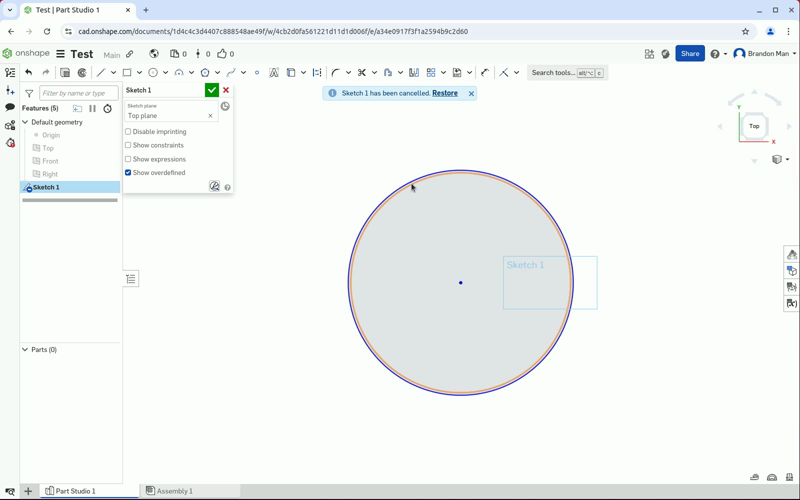
scroll(6)
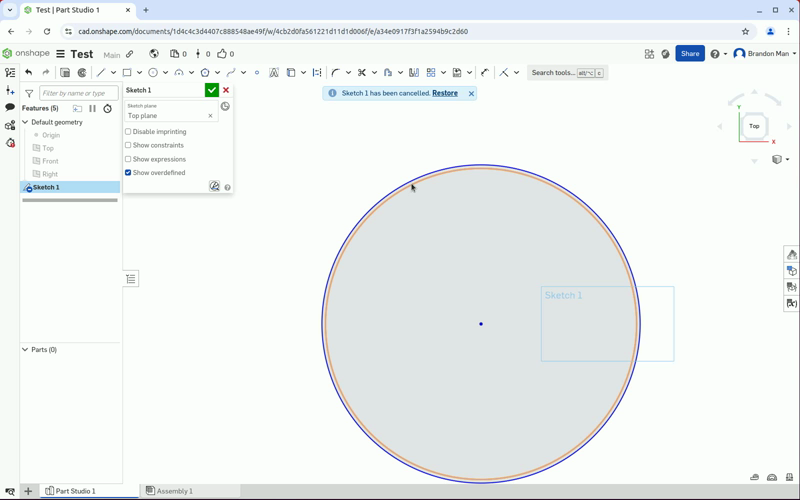
scroll(6)
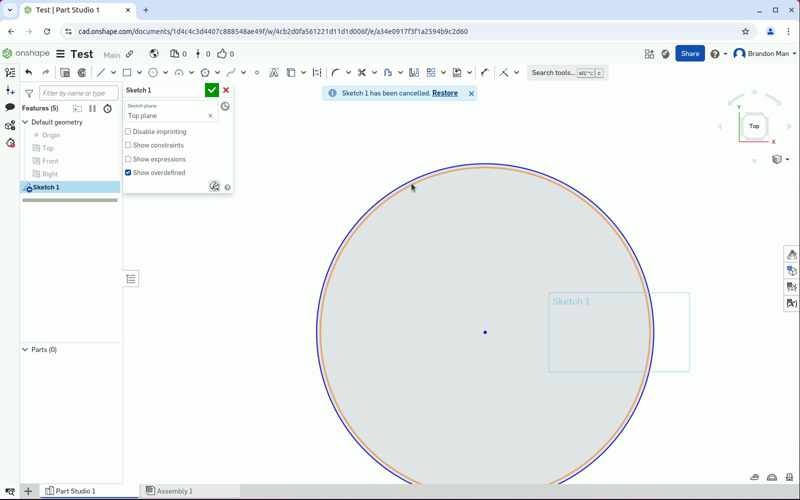
scroll(6)
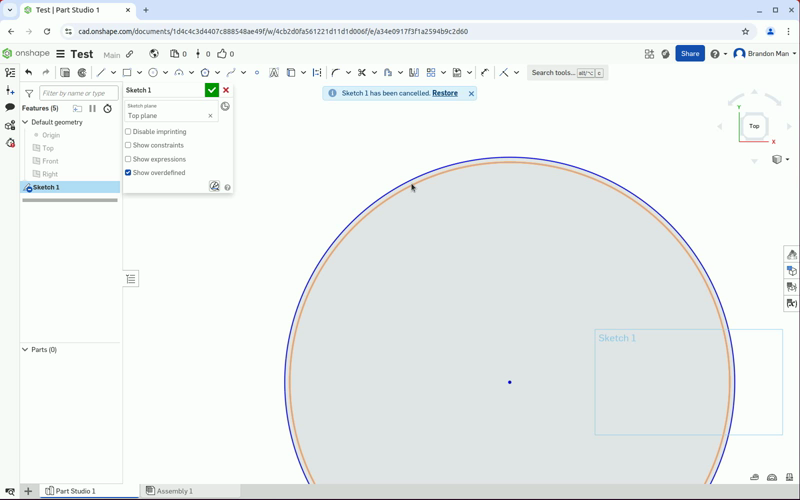
scroll(6)
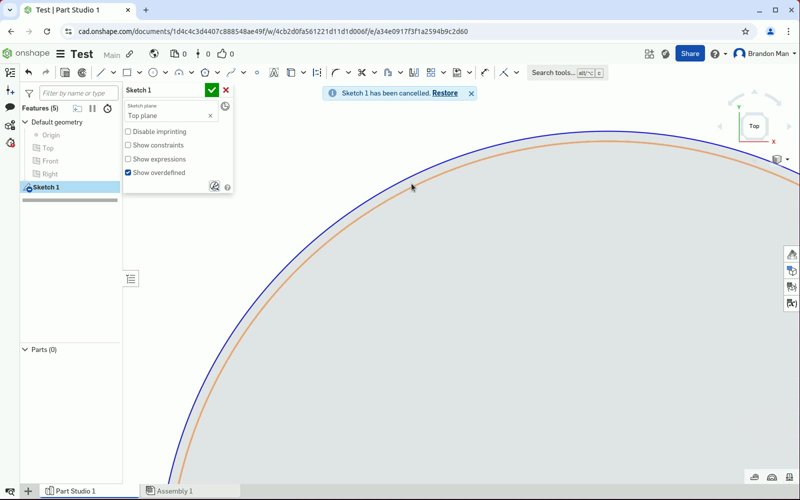
scroll(6)
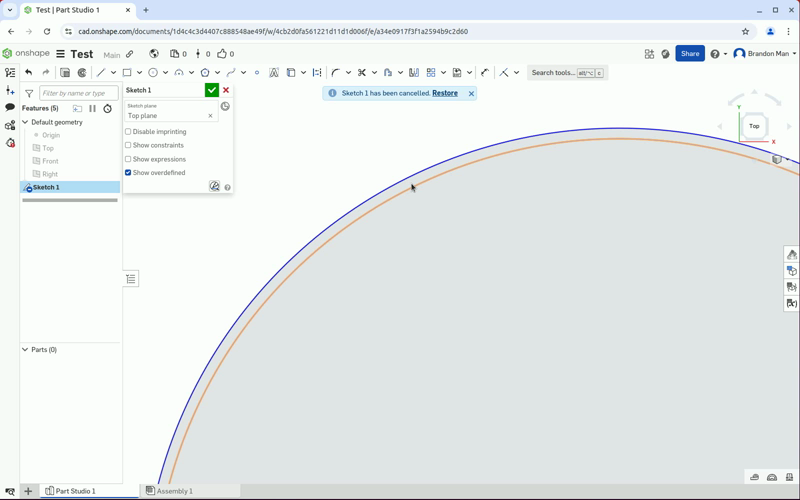
scroll(6)
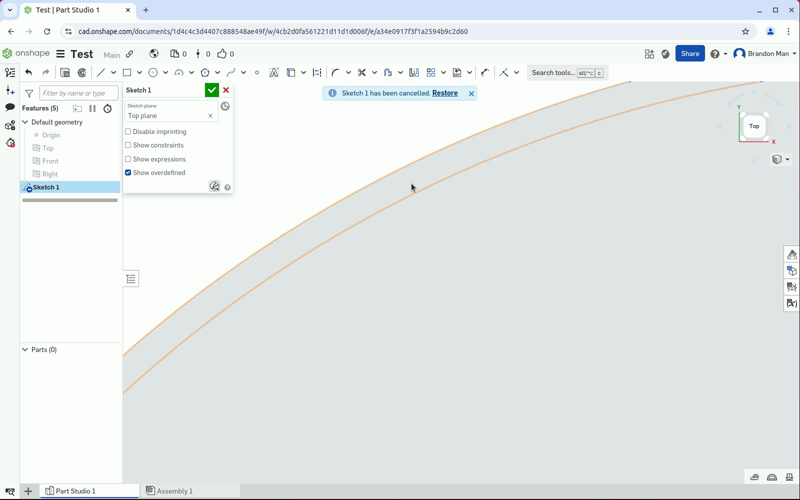
click(411, 183)
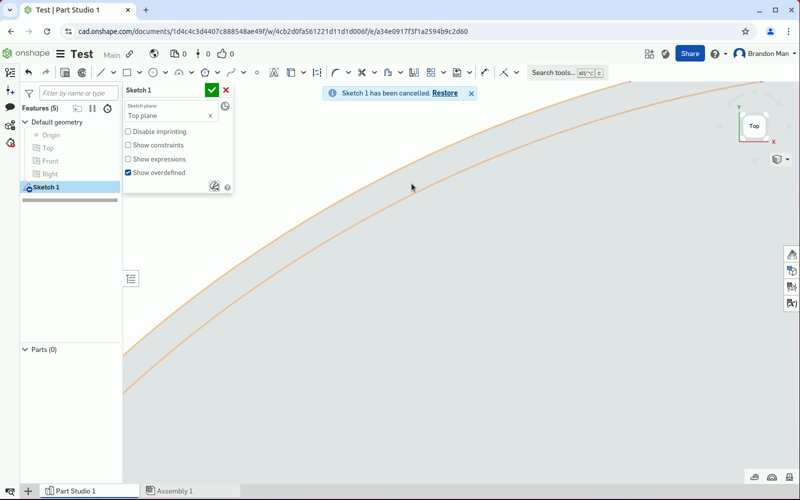
scroll(-6)
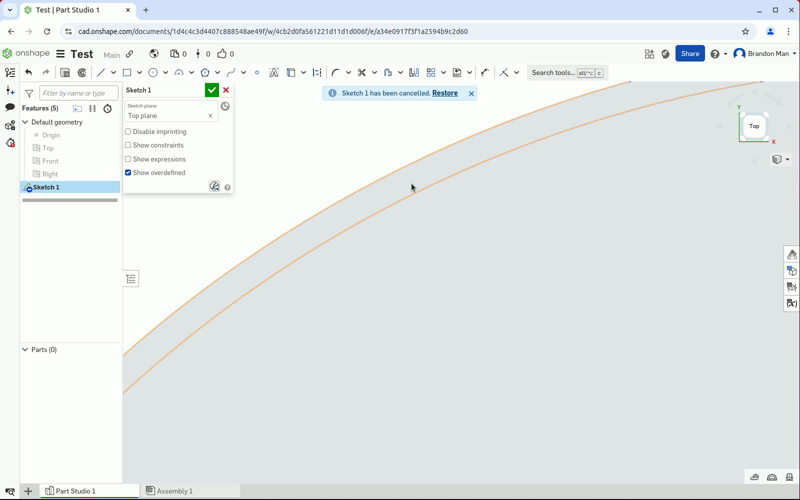
scroll(-6)
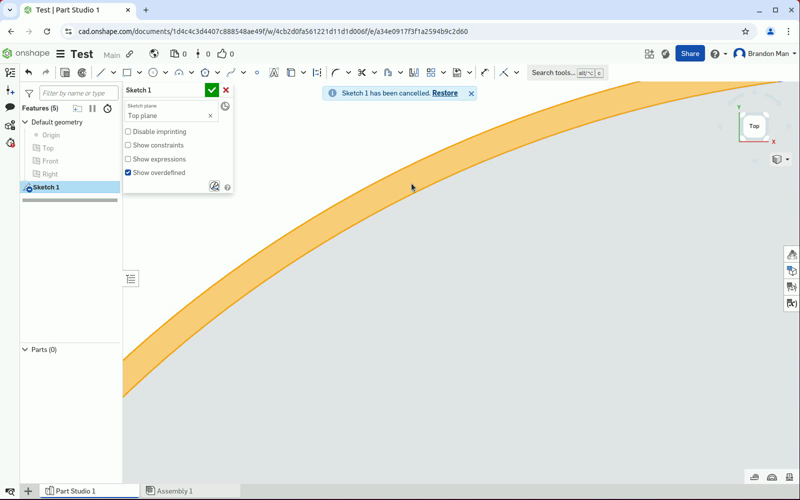
scroll(-6)
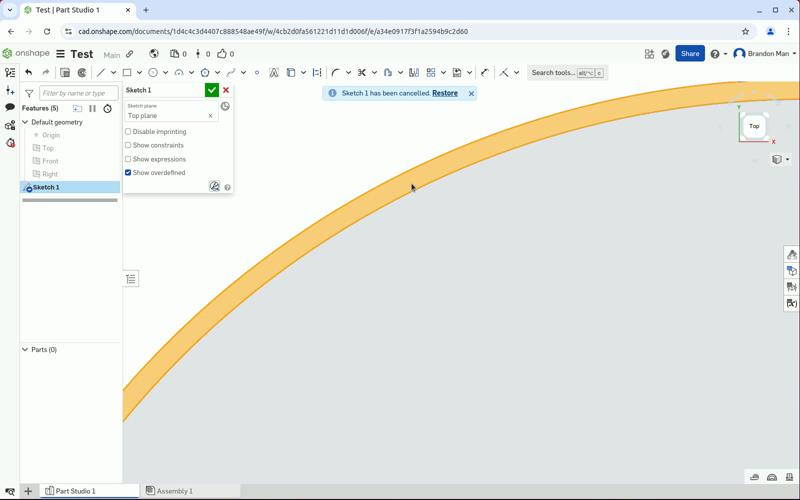
scroll(-6)
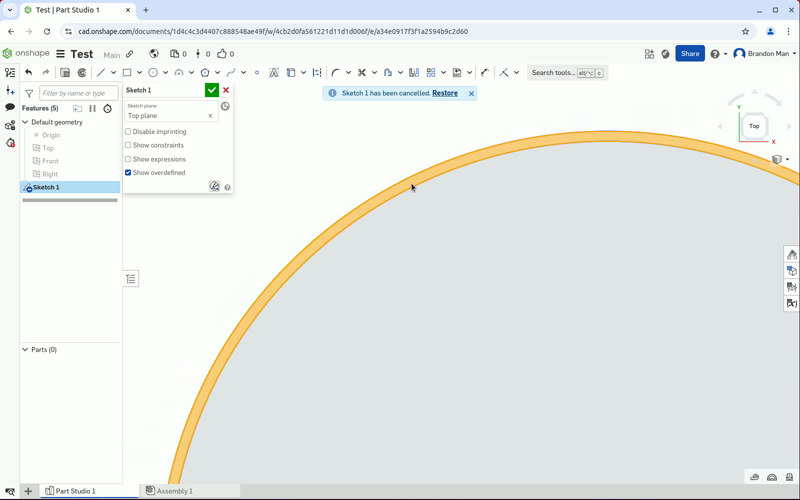
scroll(-6)
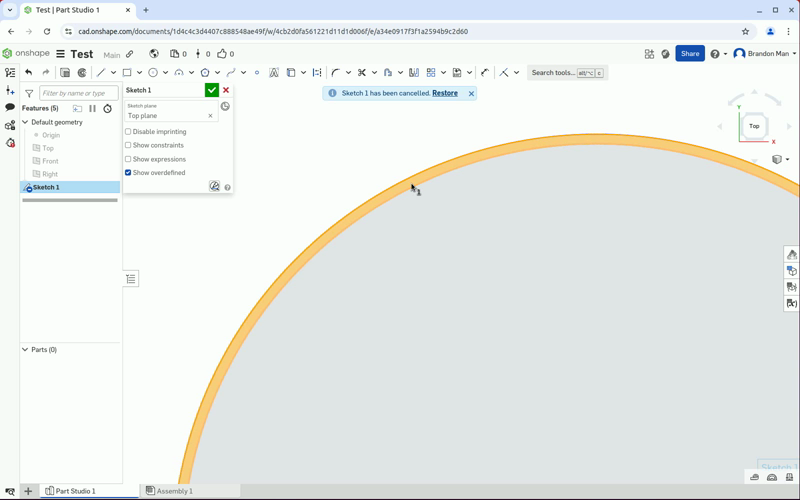
scroll(-6)
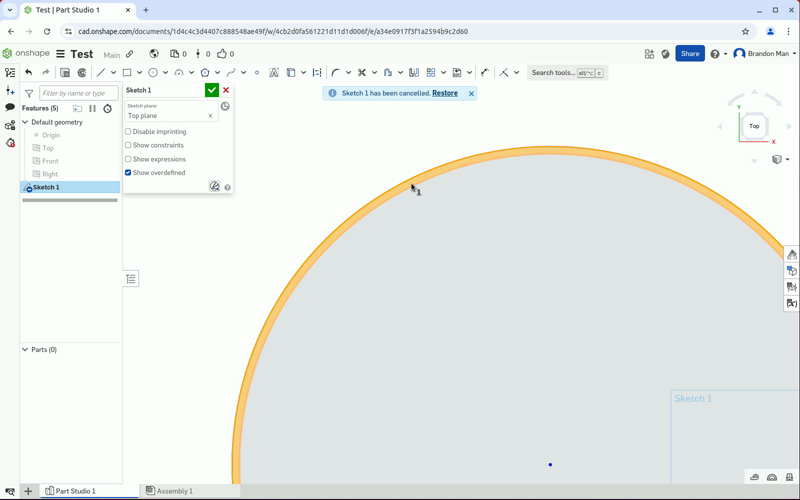
scroll(-6)
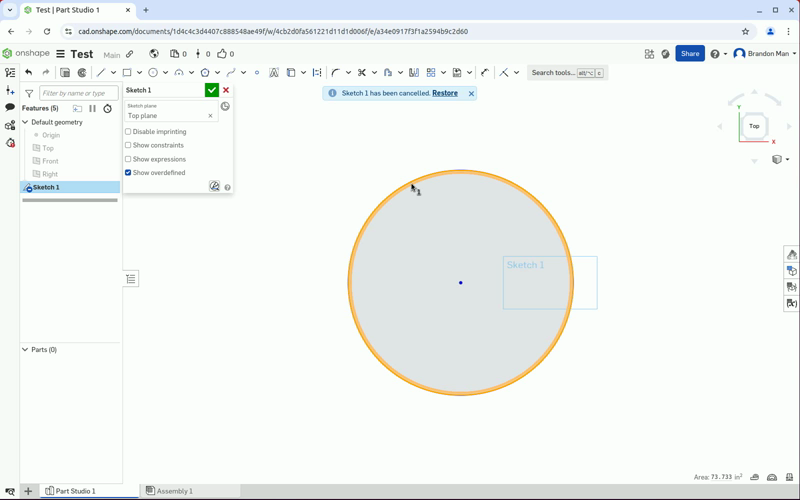
mouse_move(73, 352)
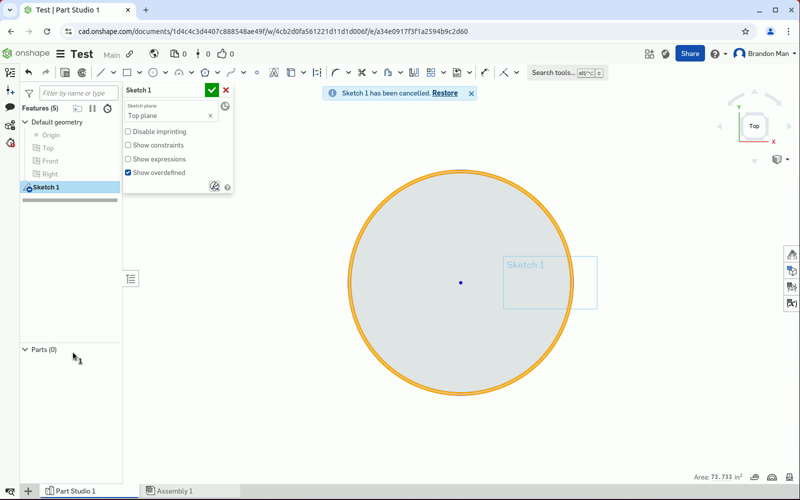
key(shift+y)
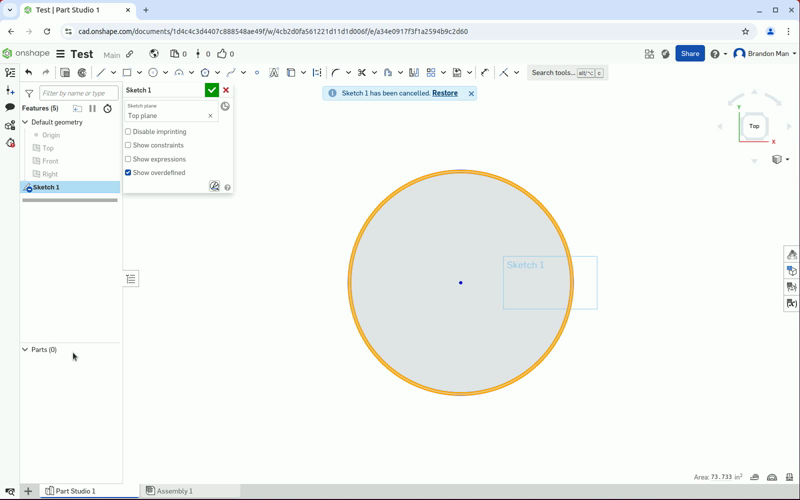
key(shift+e)
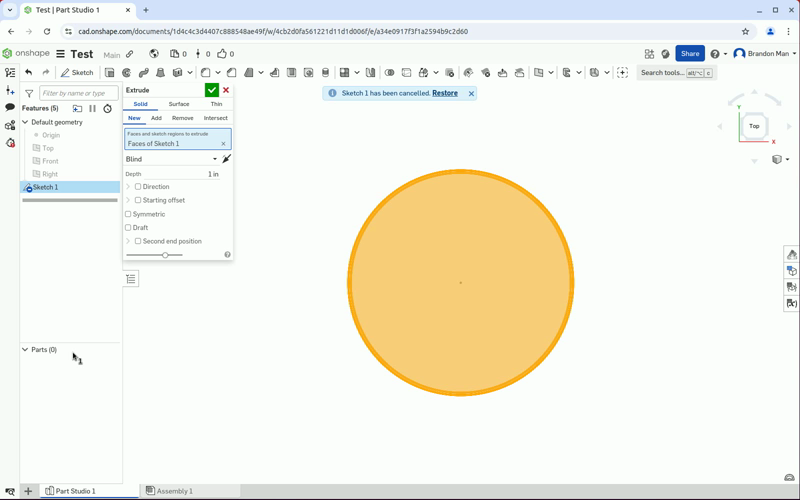
mouse_move(143, 106)
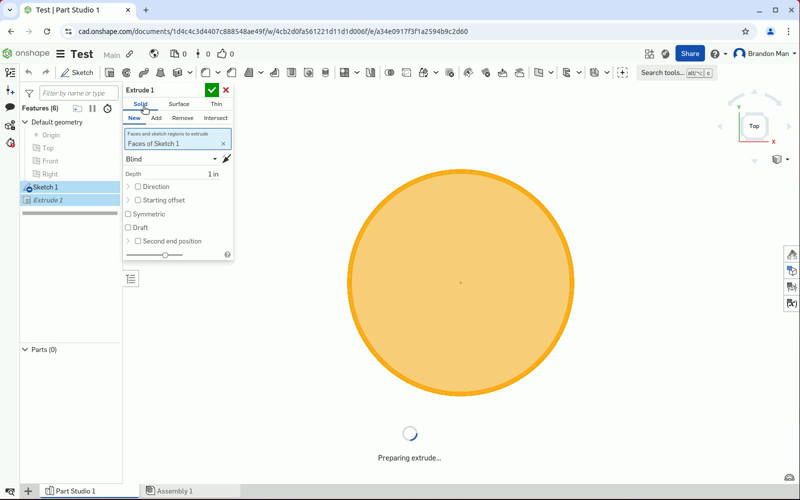
click(143, 106)
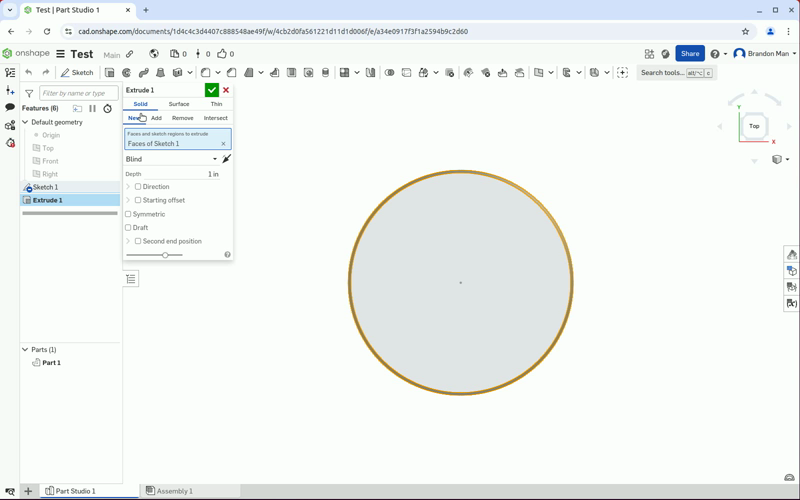
mouse_move(137, 120)
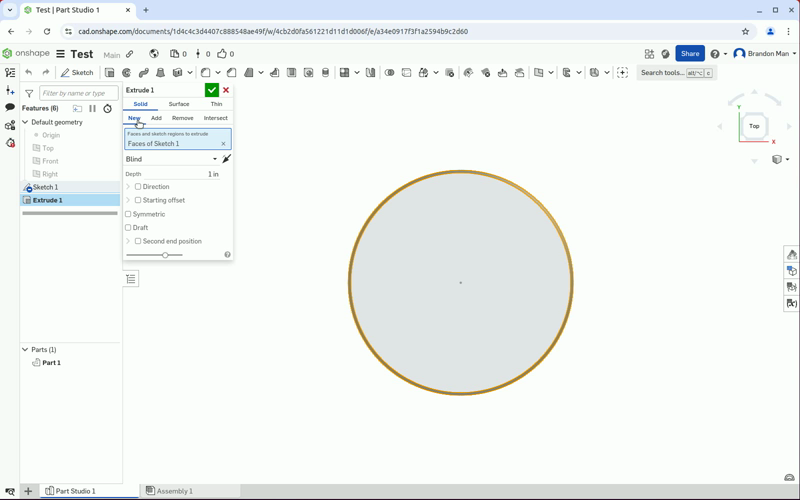
click(137, 120)
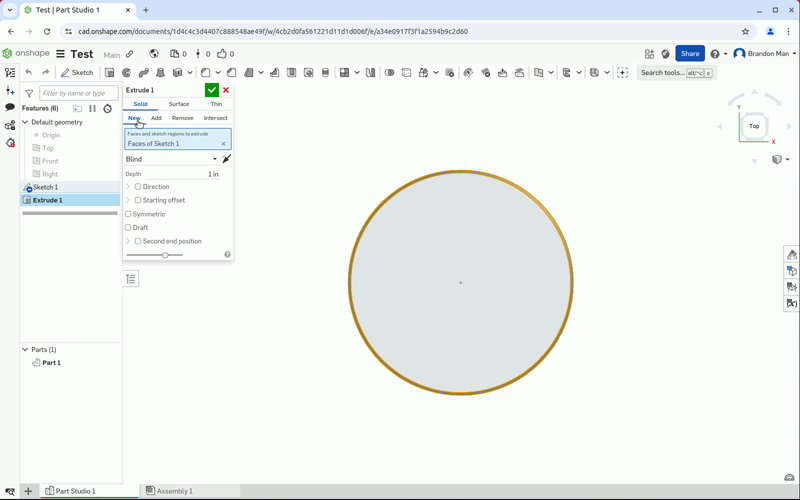
key(tab, 4)
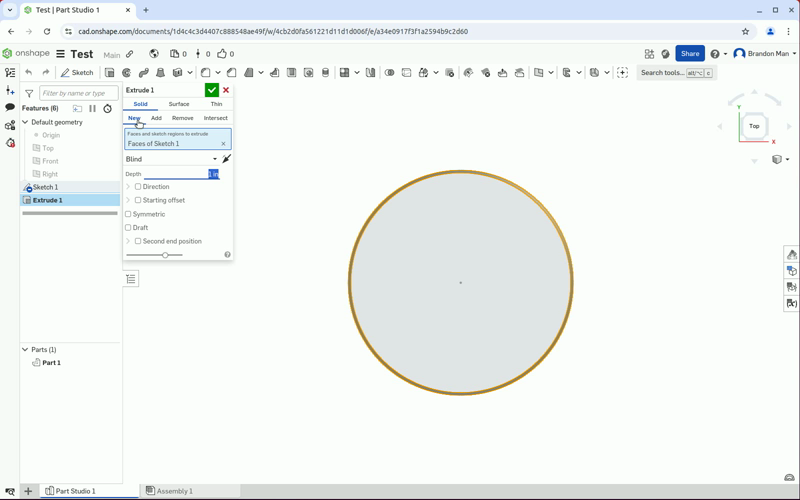
text(11.554)
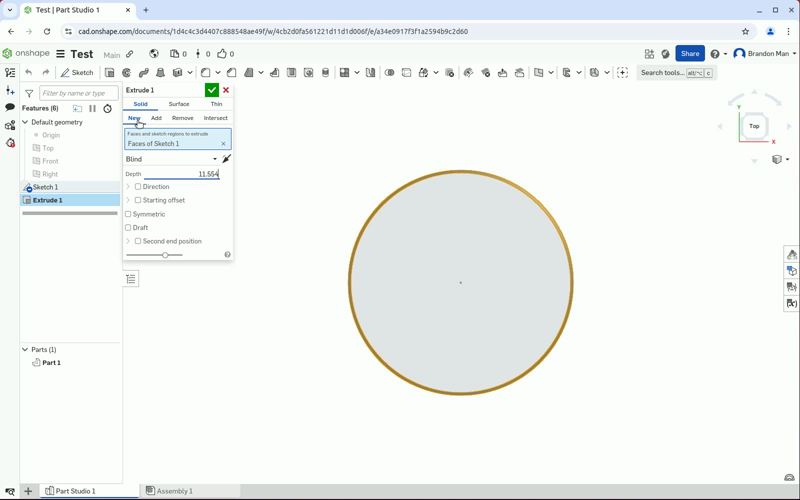
key(enter)
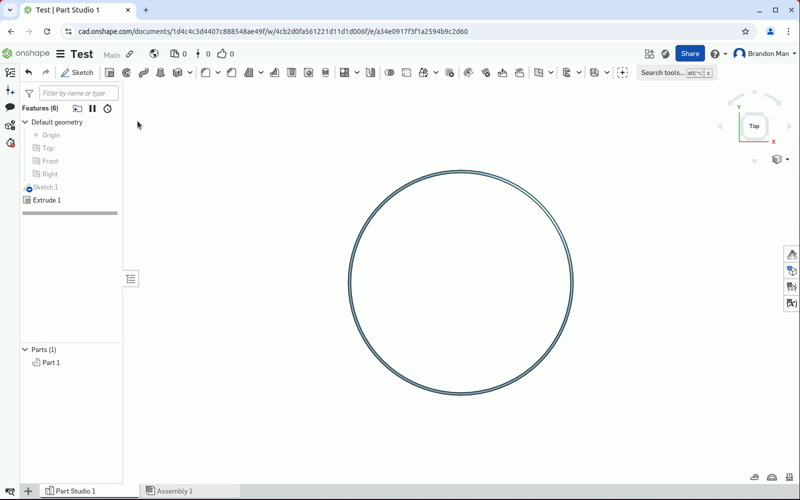
key(shift+h)
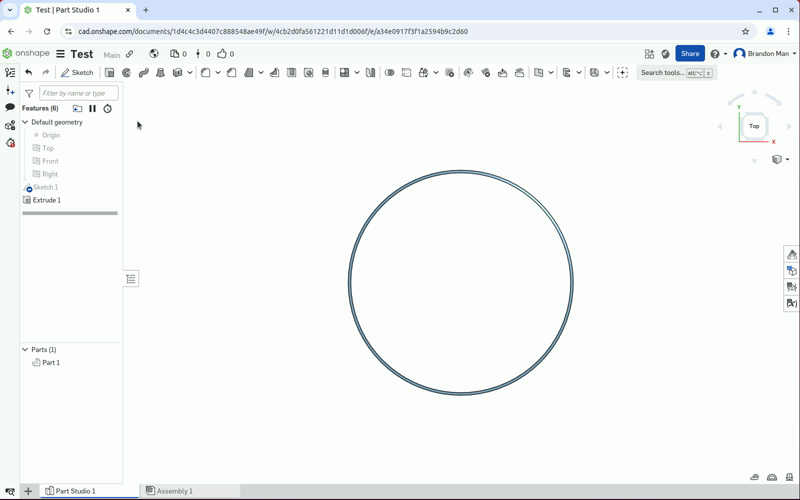
key(shift+h)
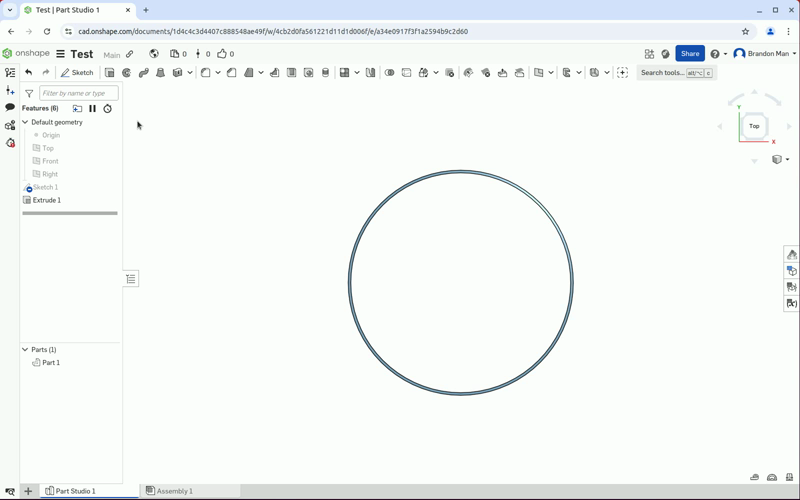
mouse_move(73, 189)
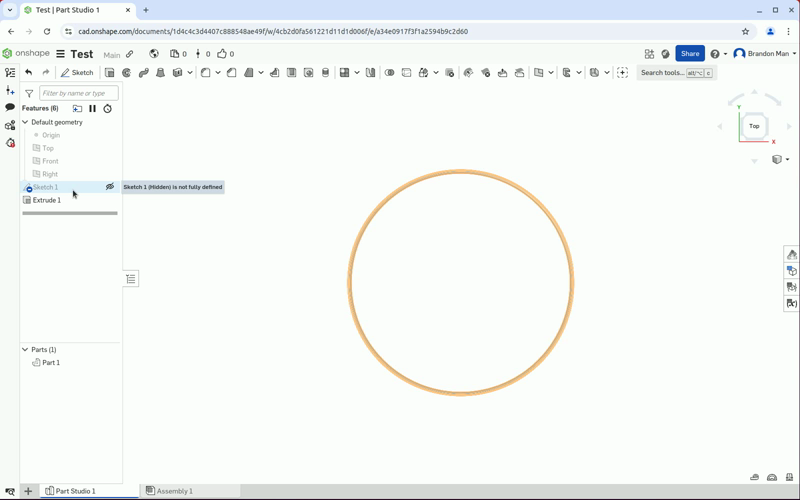
click(73, 189)
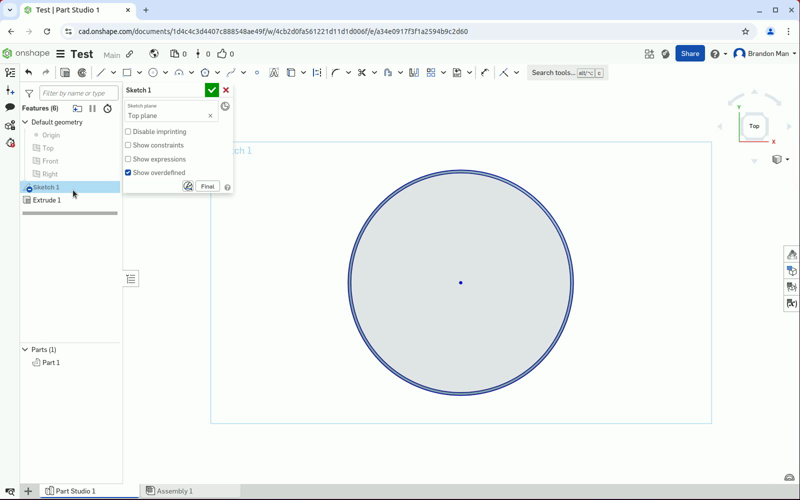
mouse_move(229, 92)
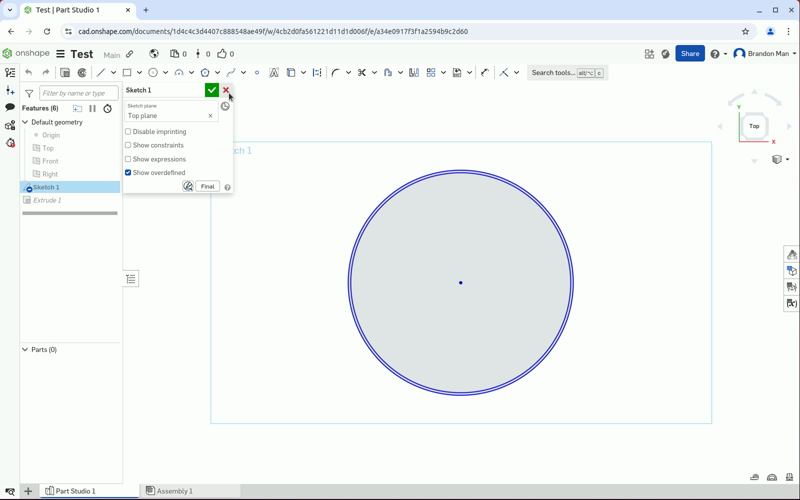
click(229, 92)
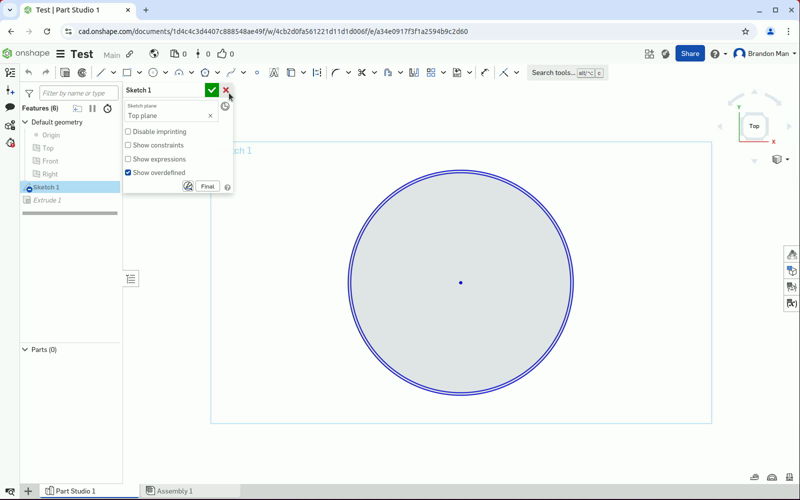
key(shift+s)
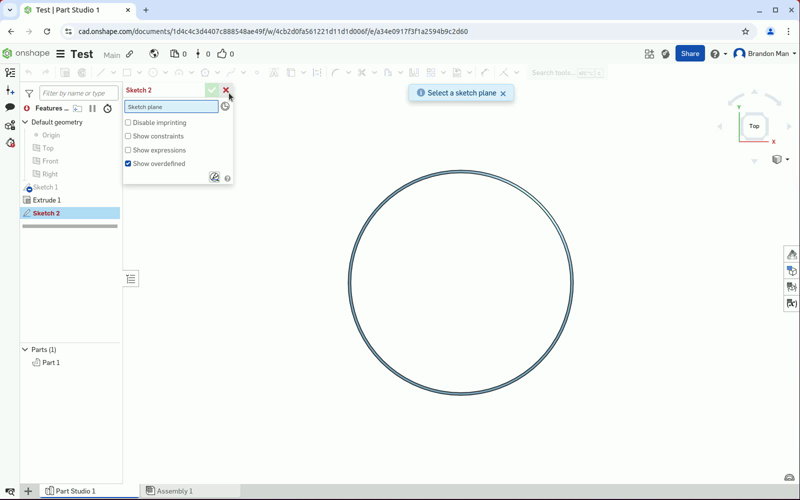
mouse_move(73, 150)
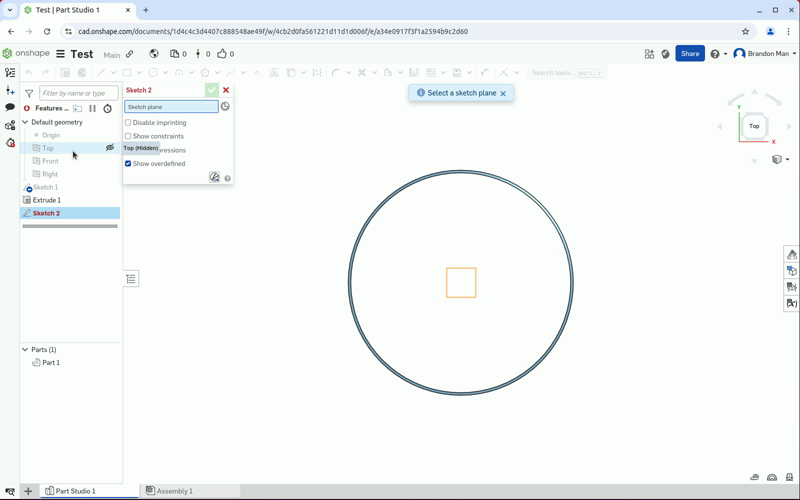
click(73, 150)
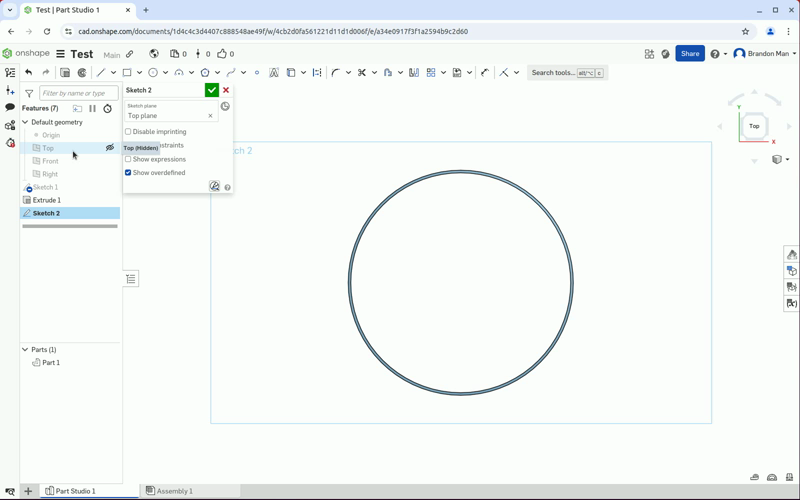
mouse_move(73, 352)
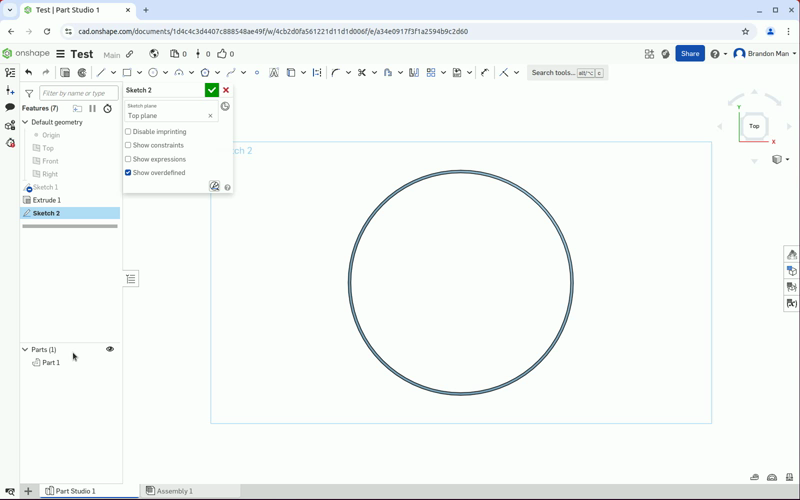
key(y)
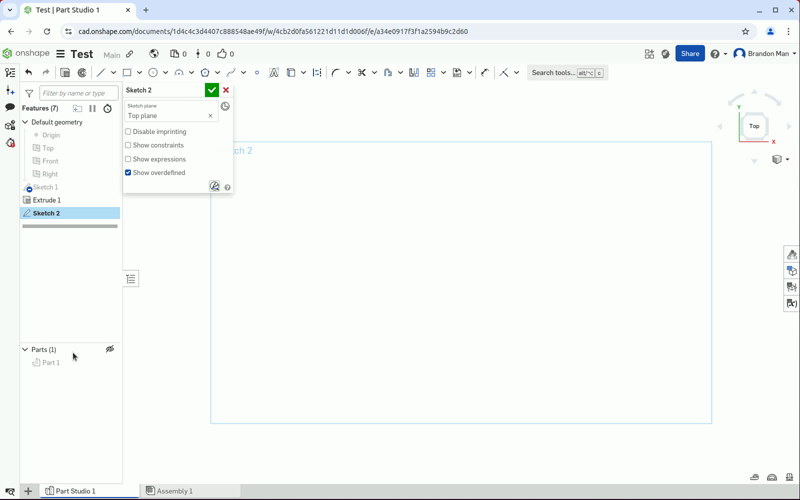
key(c)
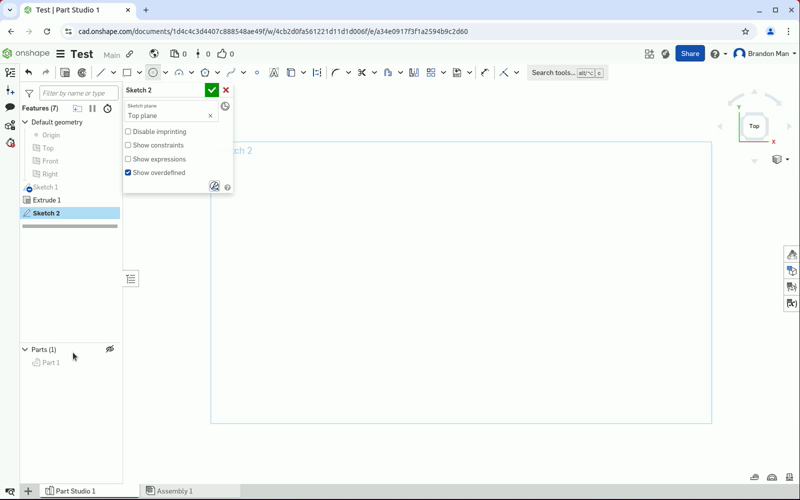
key_down(shift)
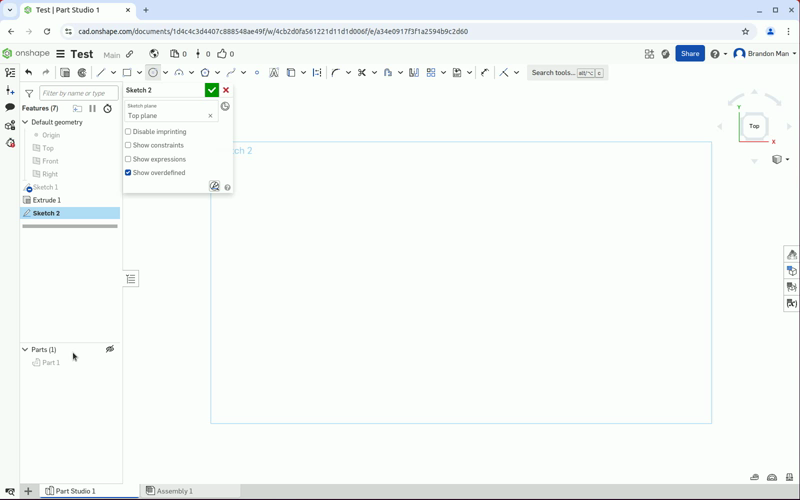
mouse_move(461, 282)
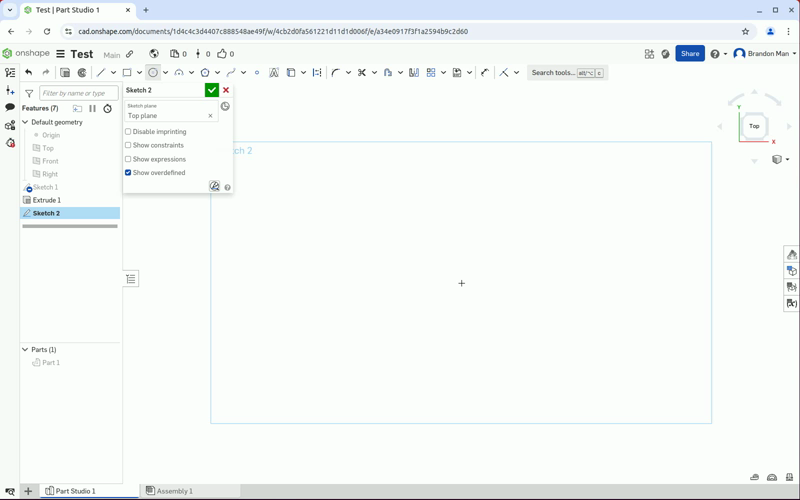
click(461, 282)
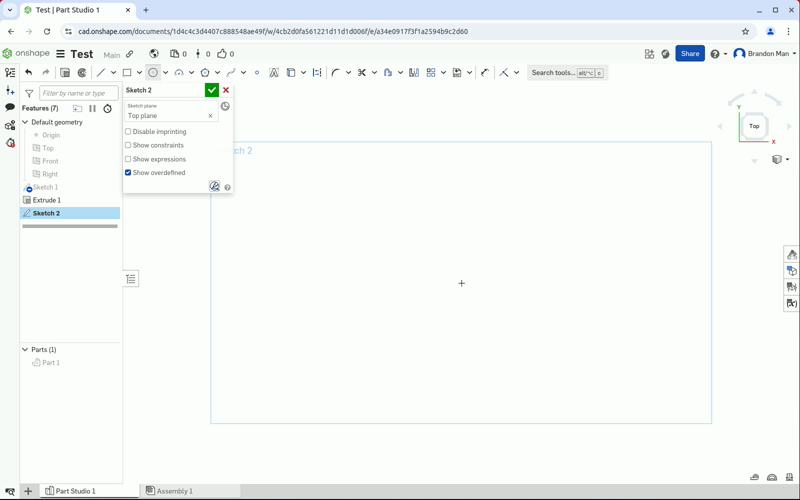
key_up(shift)
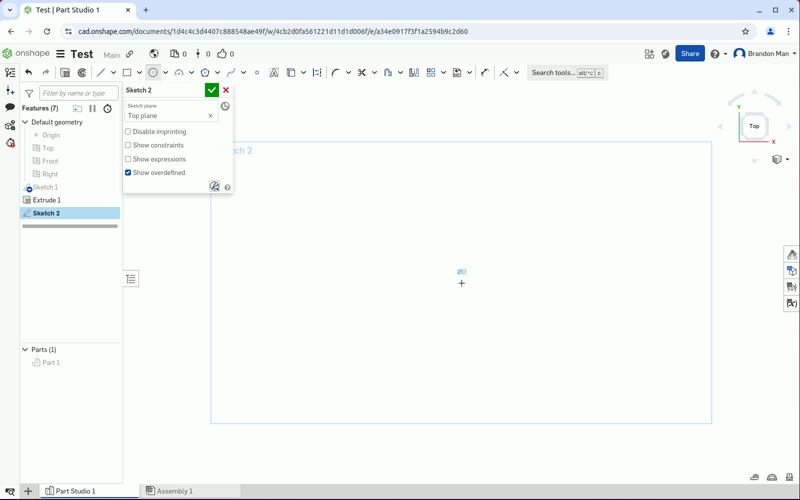
mouse_move(574, 282)
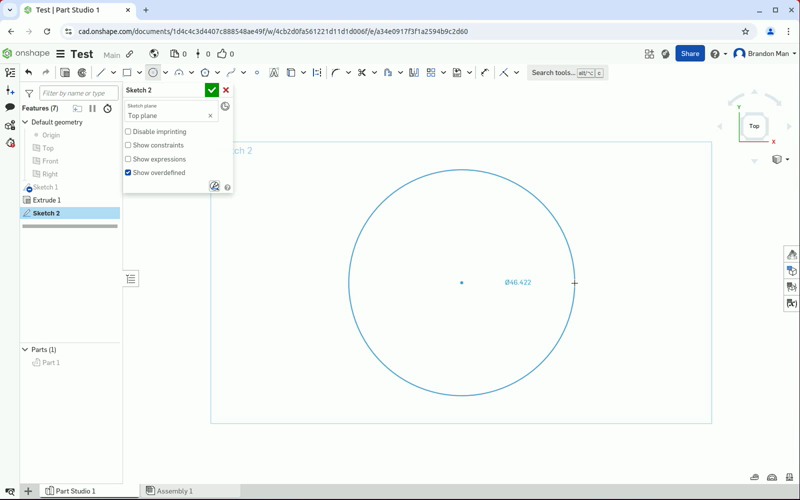
click(574, 282)
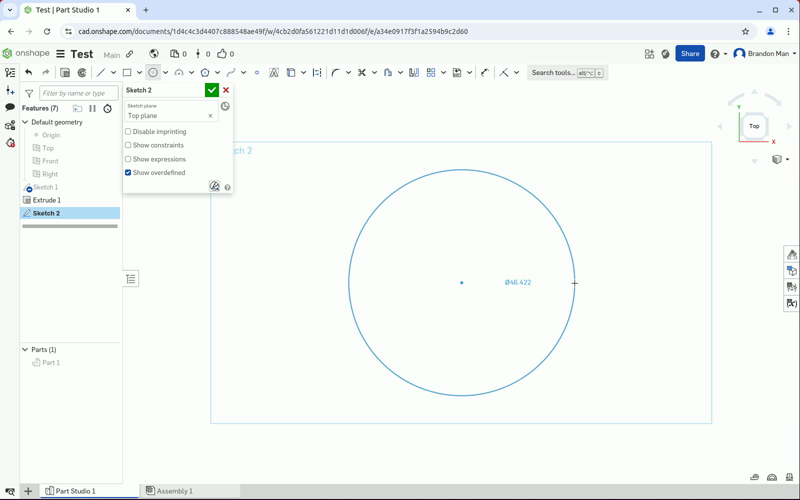
key(esc)
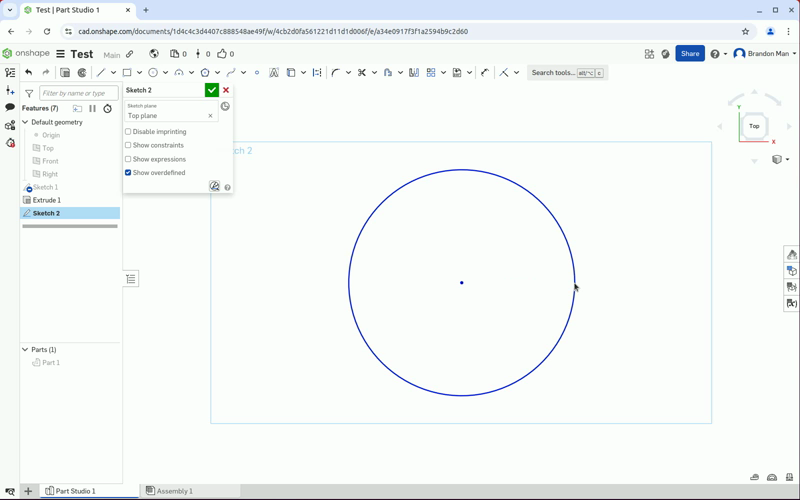
mouse_move(516, 244)
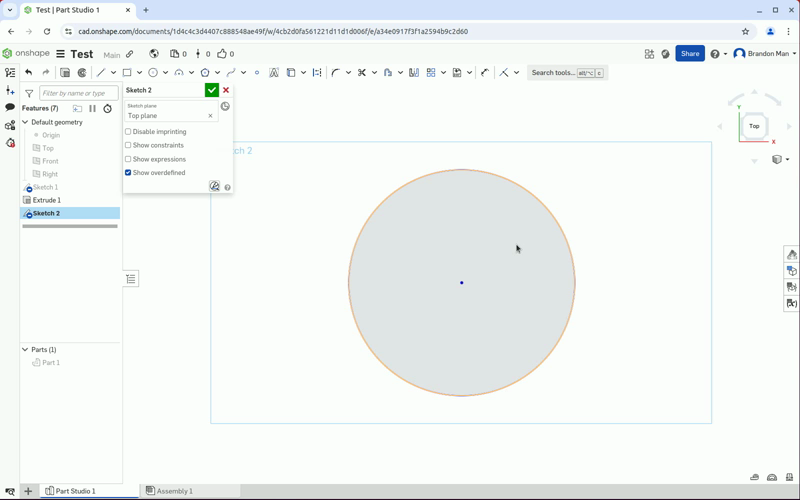
click(516, 244)
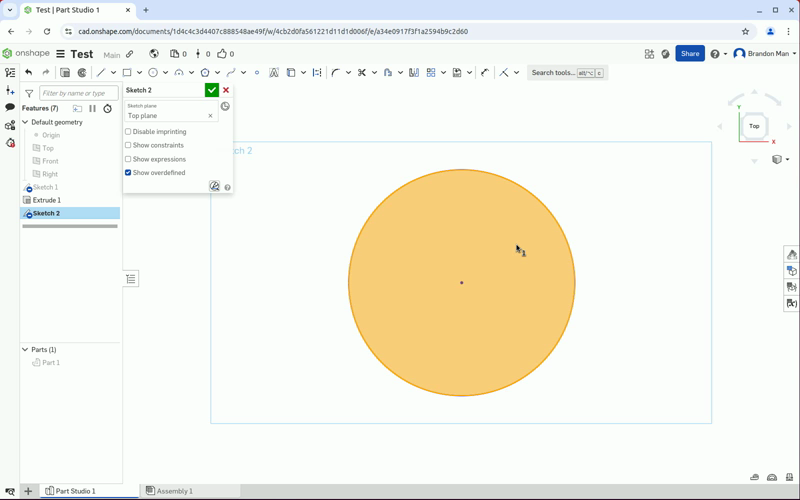
mouse_move(73, 352)
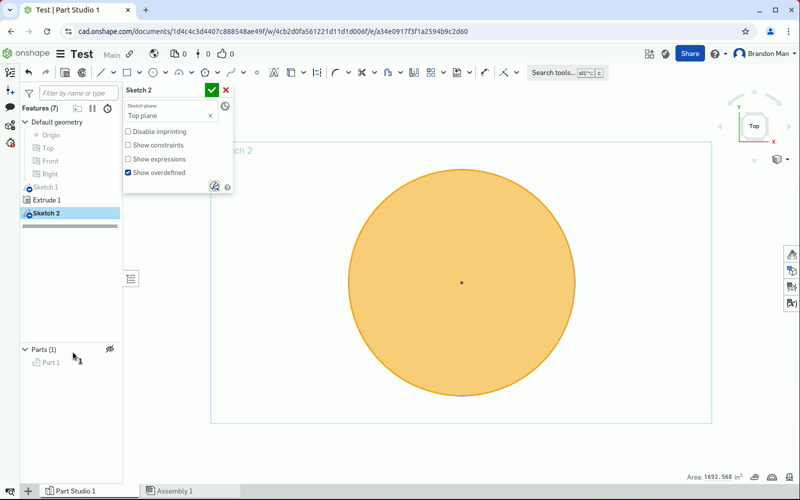
key(shift+y)
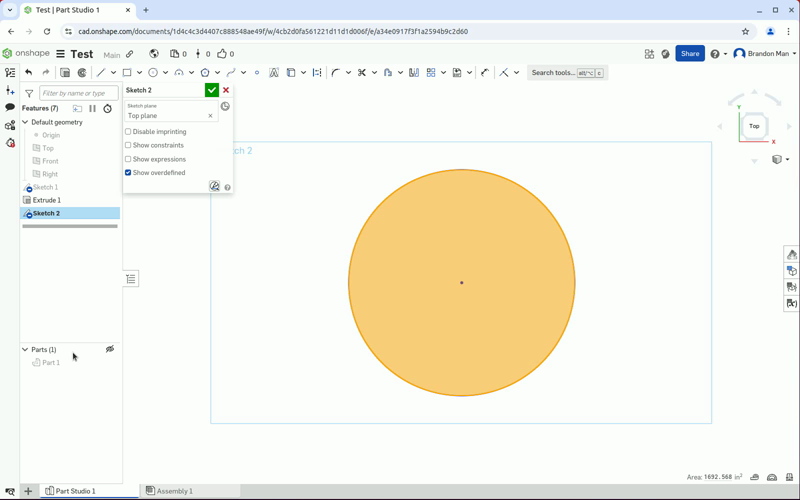
key(shift+e)
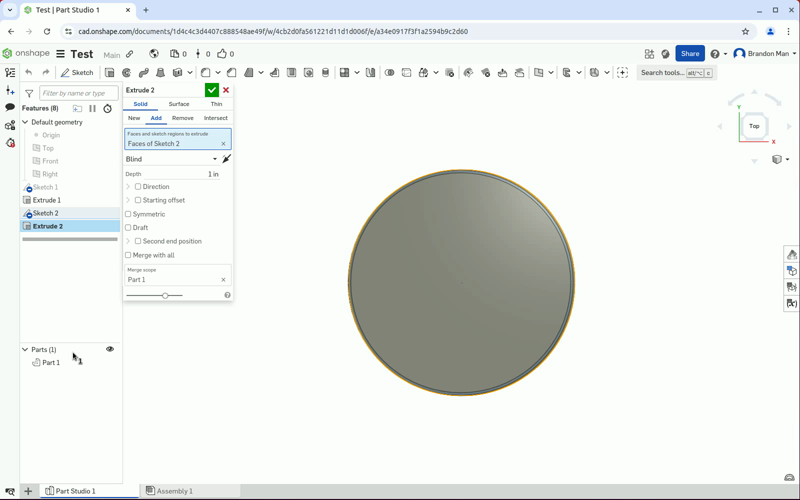
mouse_move(143, 106)
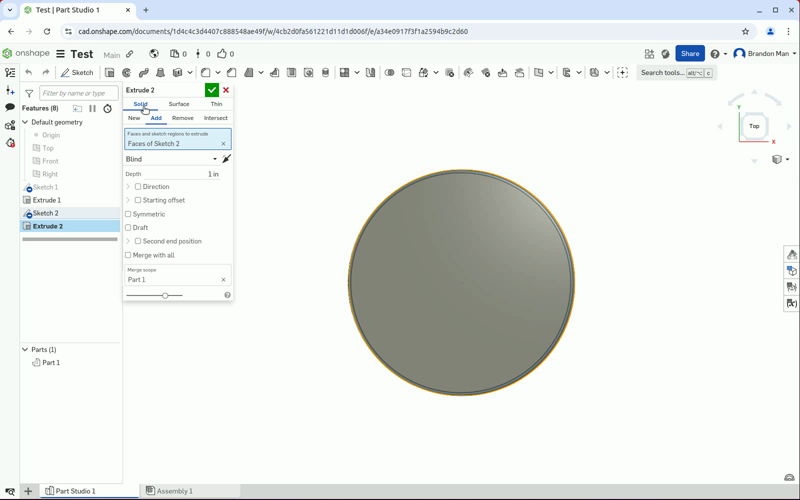
click(143, 106)
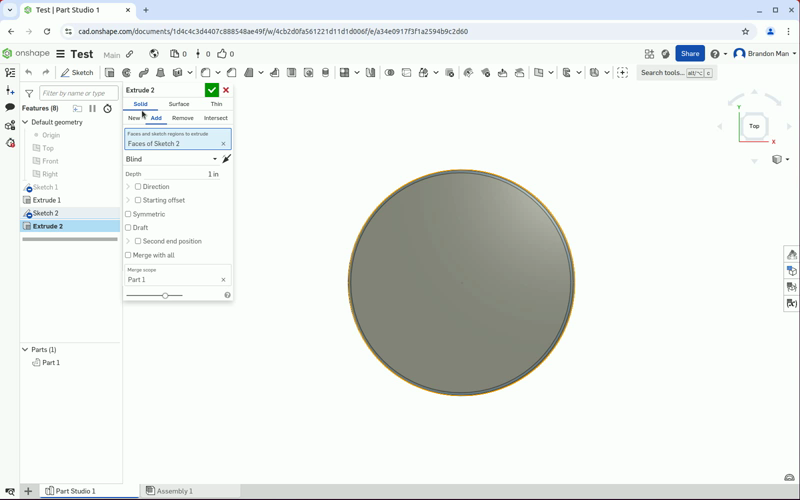
mouse_move(137, 120)
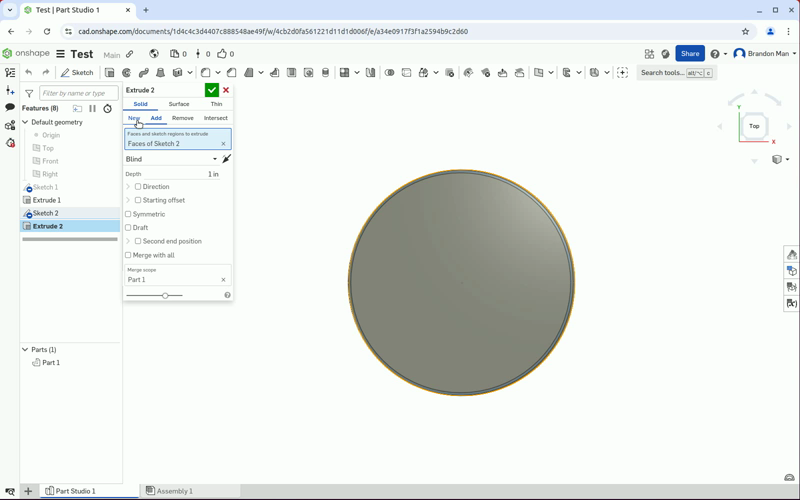
click(137, 120)
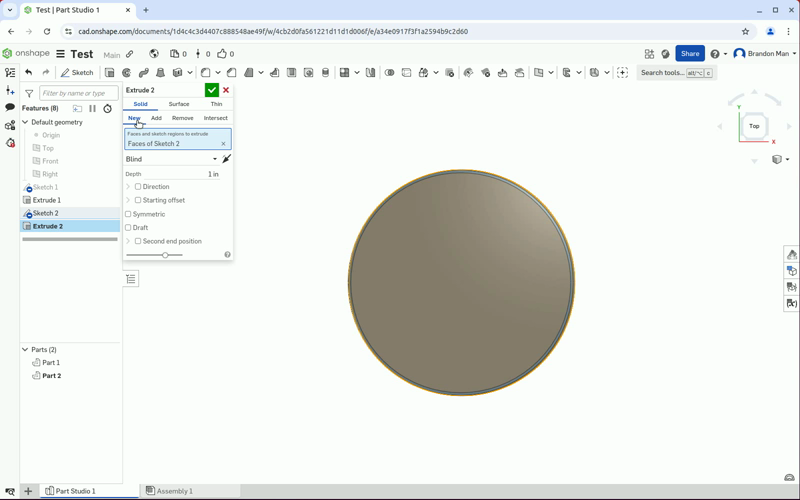
key(tab, 4)
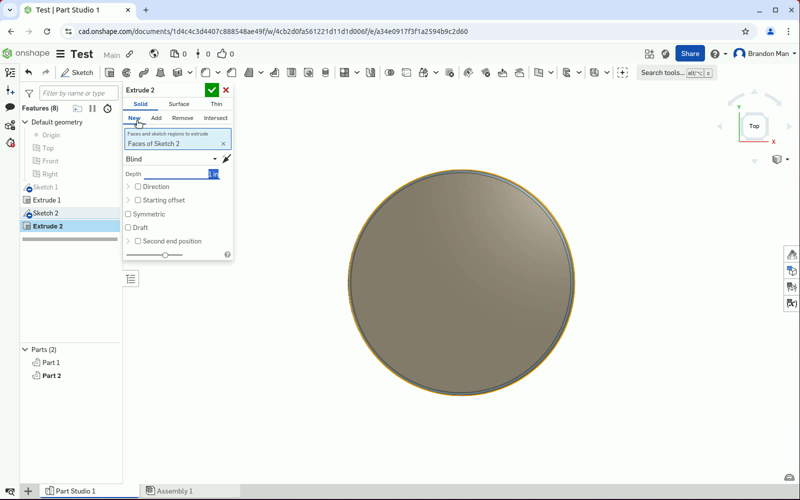
text(11.554)
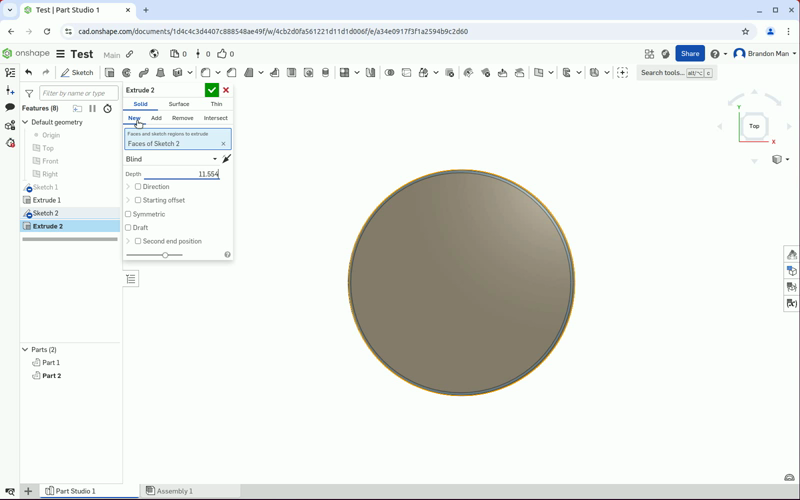
key(enter)
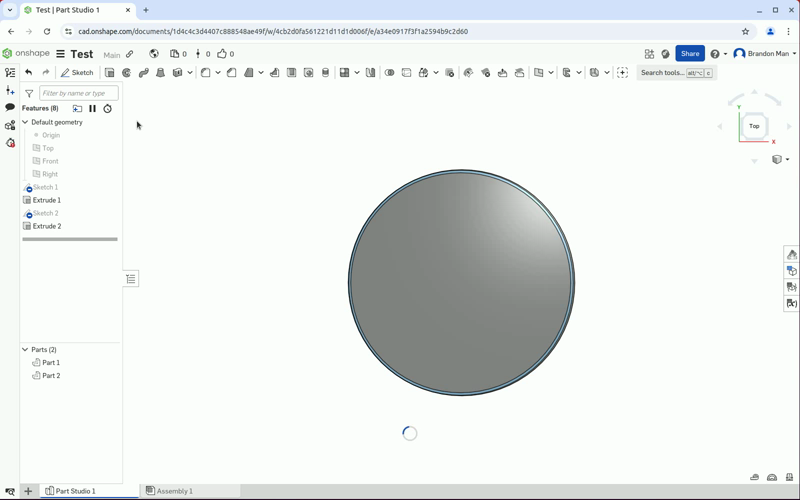
key(shift+h)
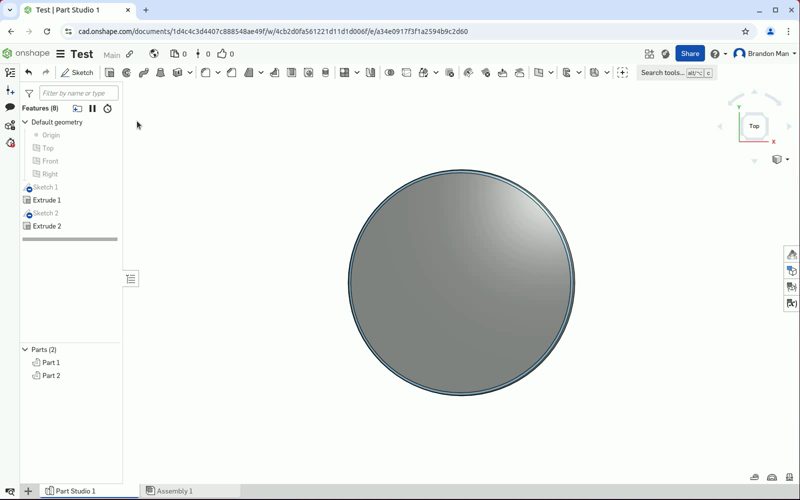
key(shift+h)
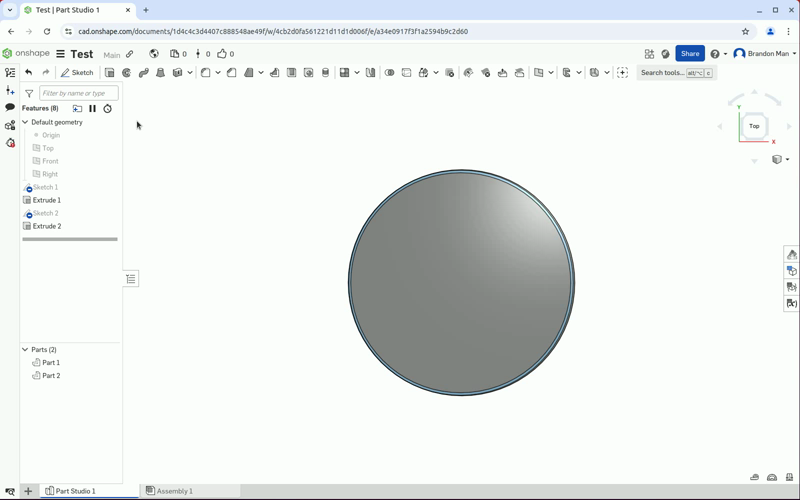
mouse_move(73, 189)
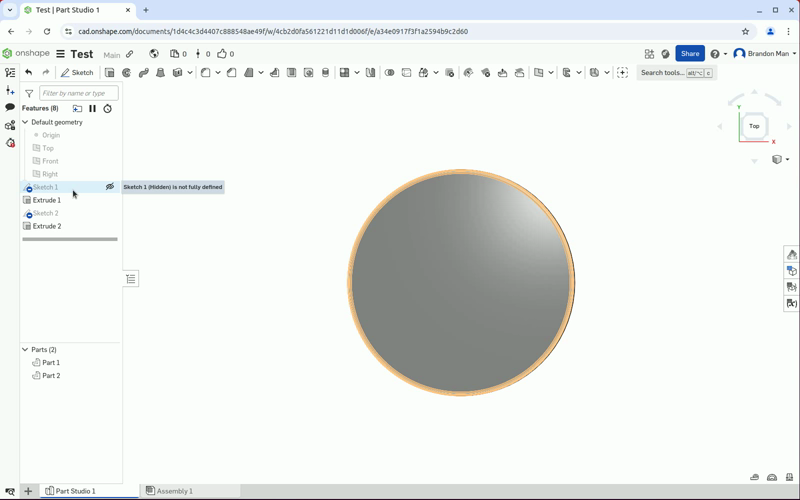
click(73, 189)
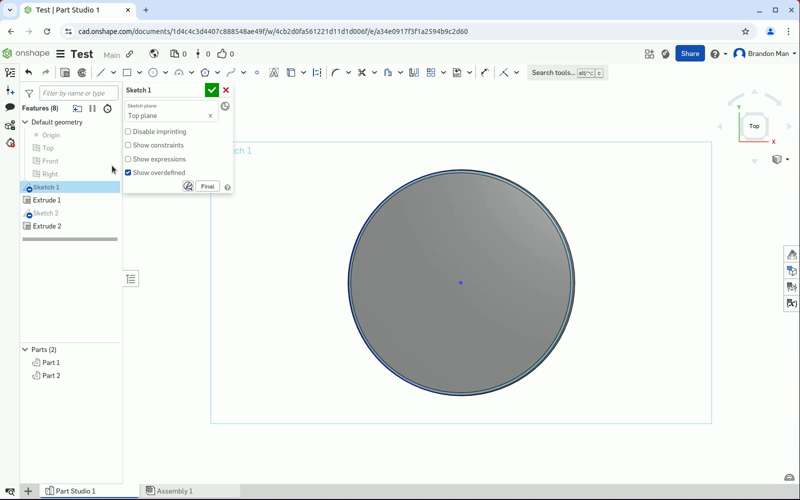
mouse_move(229, 92)
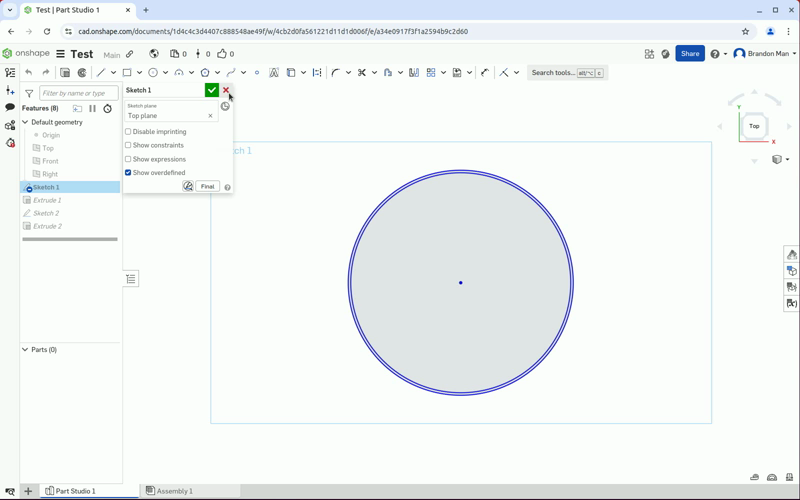
click(229, 92)
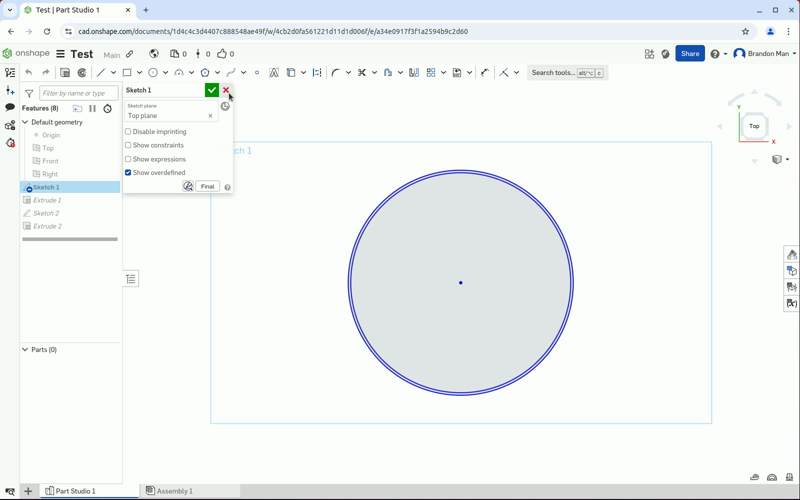
key(shift+s)
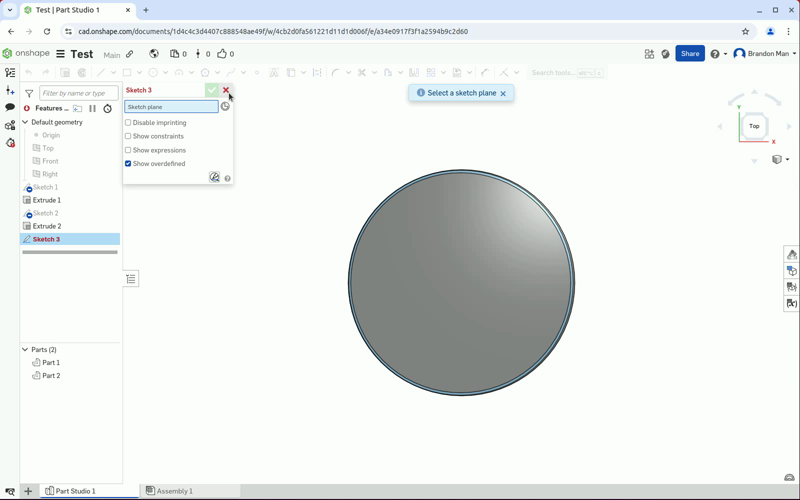
mouse_move(73, 150)
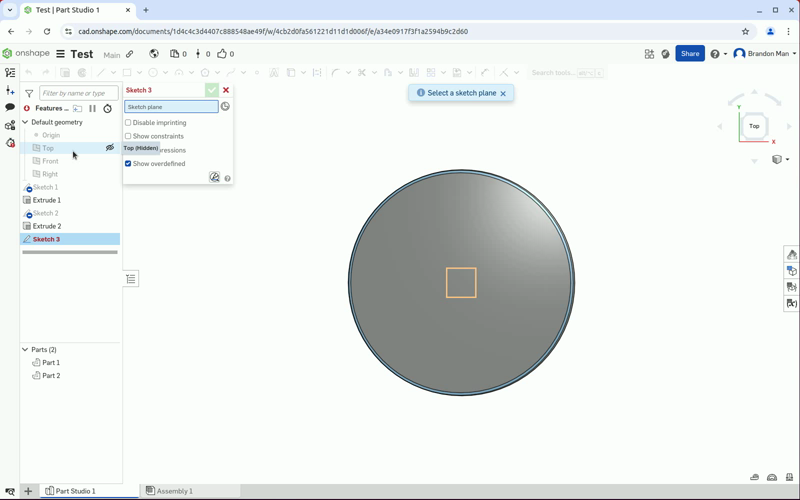
click(73, 150)
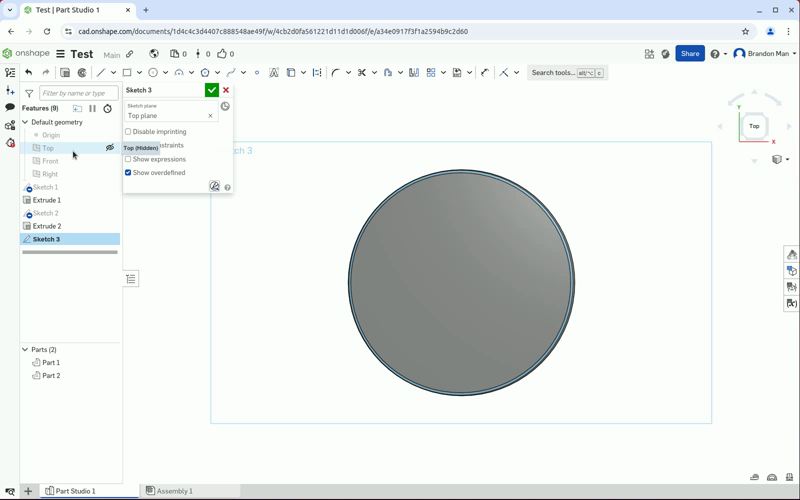
mouse_move(73, 352)
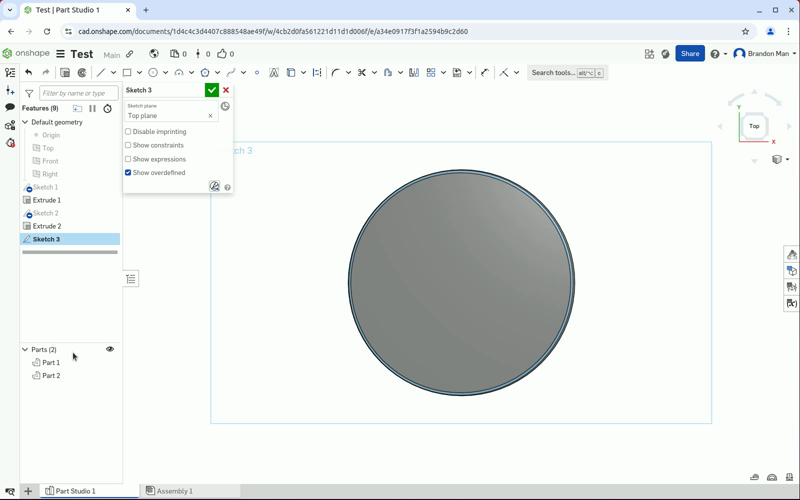
key(y)
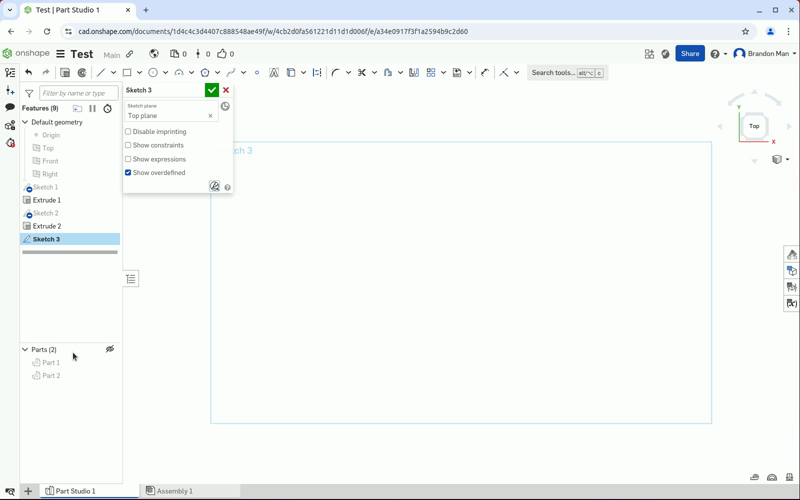
key(c)
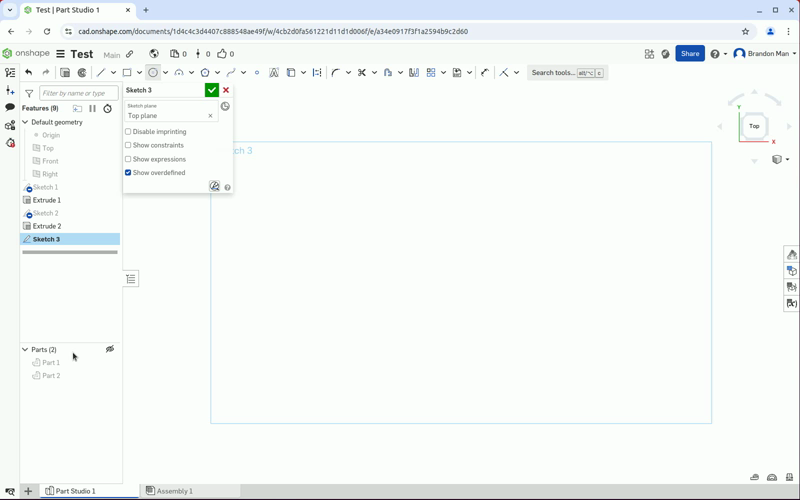
key_down(shift)
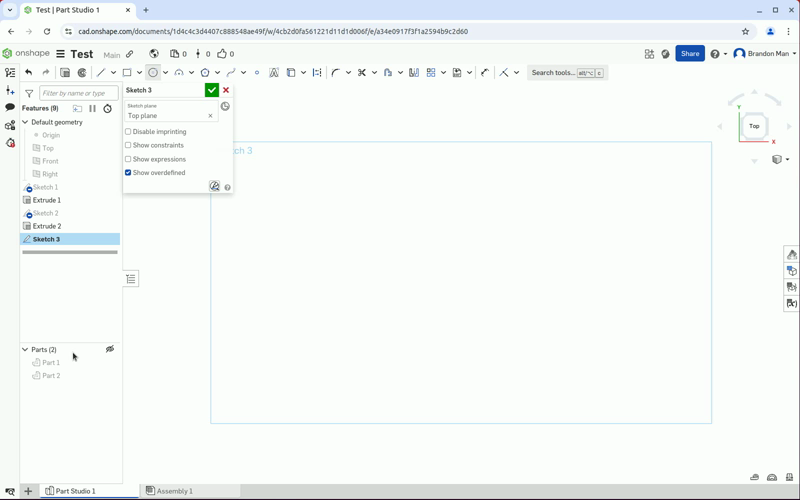
mouse_move(461, 282)
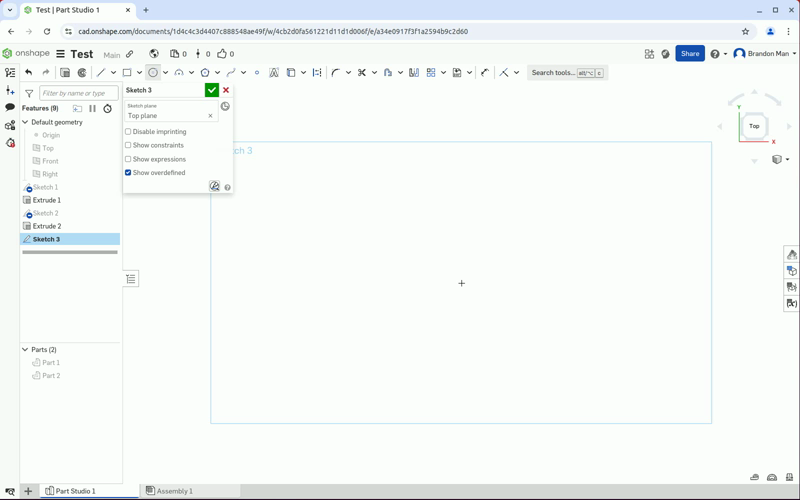
click(461, 282)
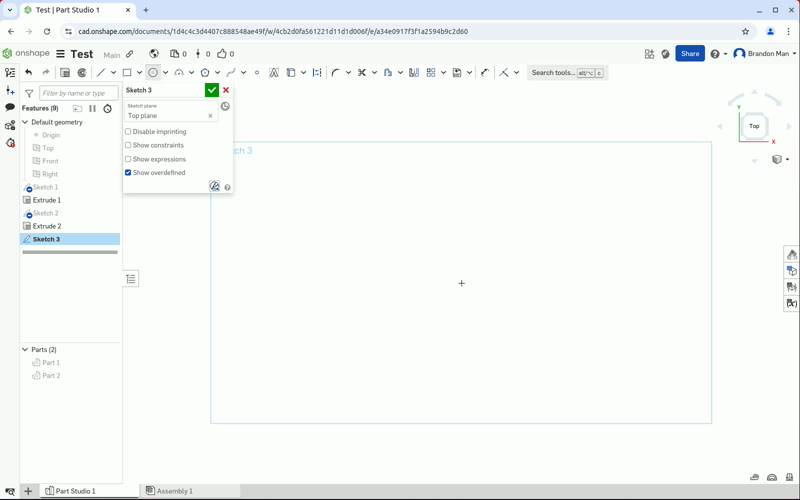
key_up(shift)
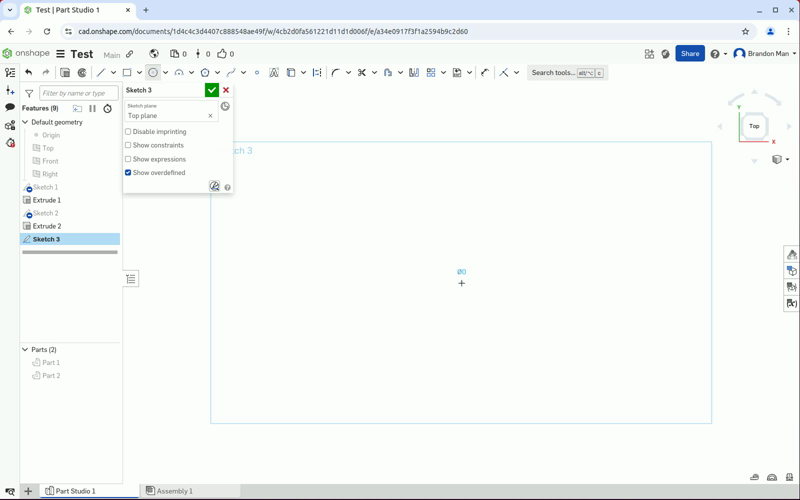
mouse_move(574, 282)
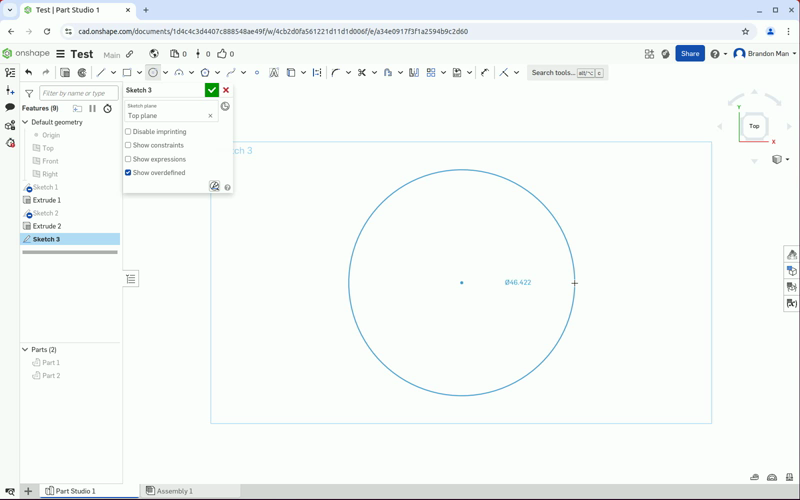
click(574, 282)
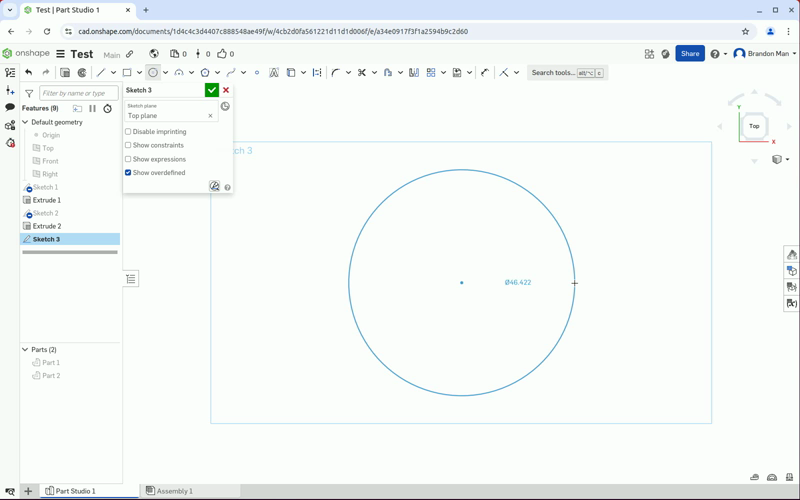
key(esc)
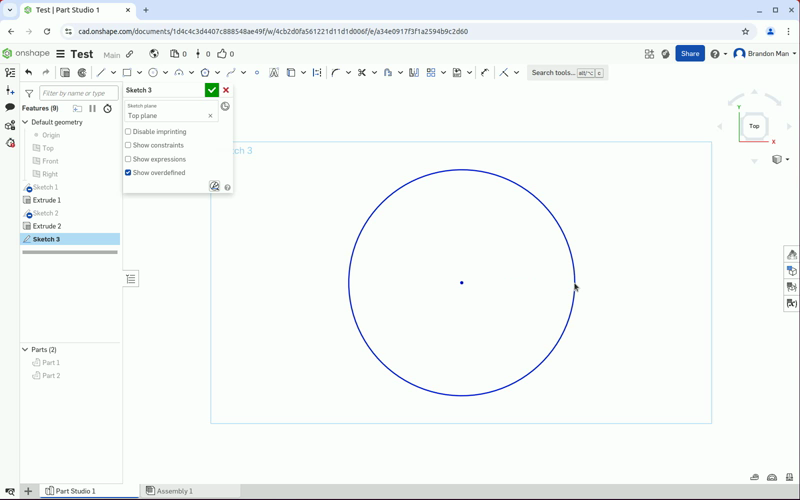
mouse_move(436, 240)
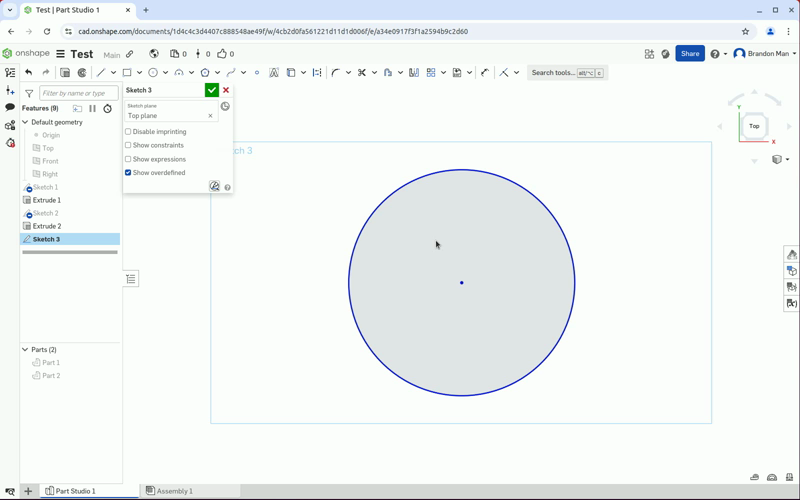
click(436, 240)
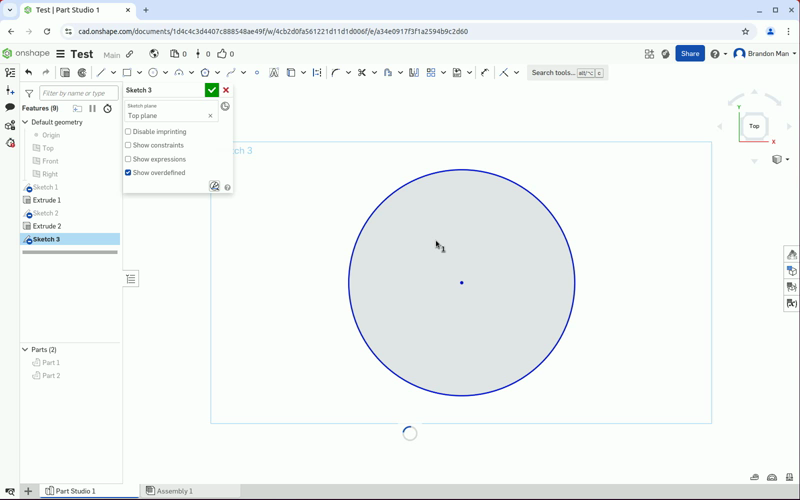
mouse_move(73, 352)
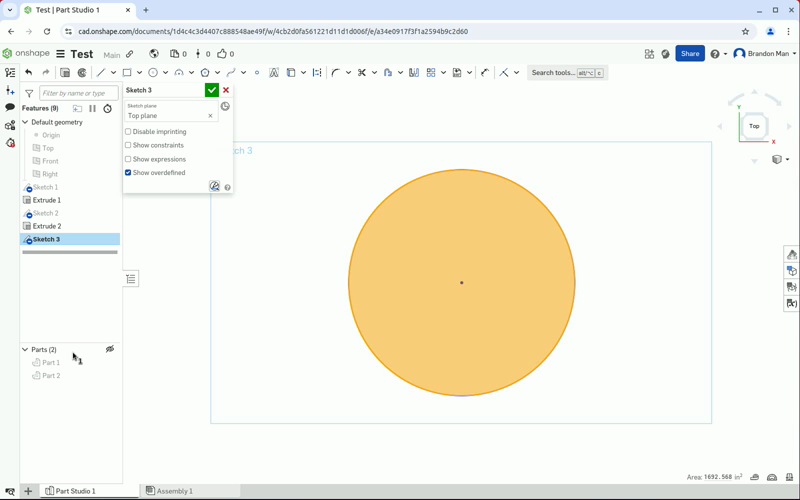
key(shift+y)
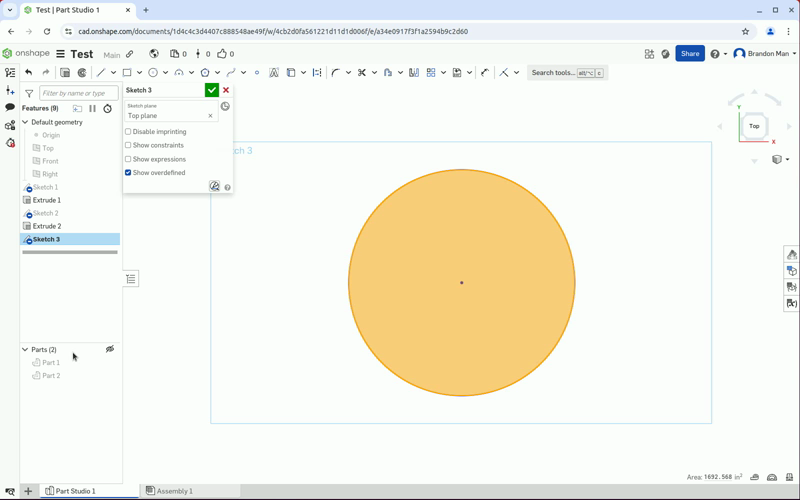
key(shift+e)
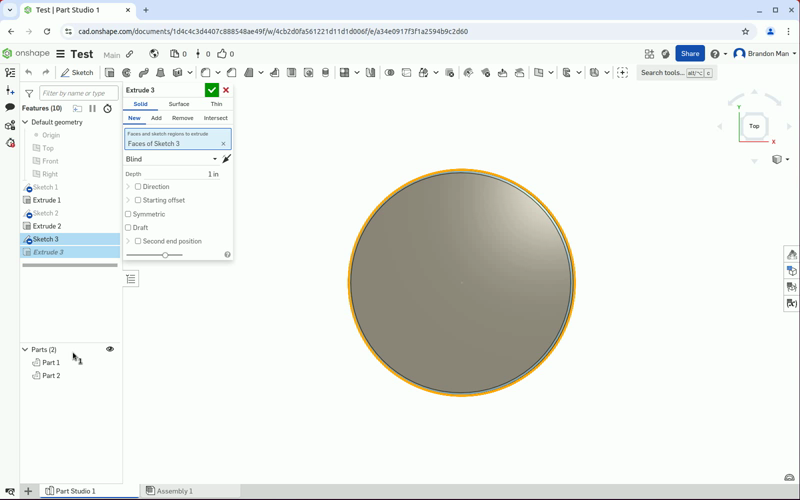
mouse_move(143, 106)
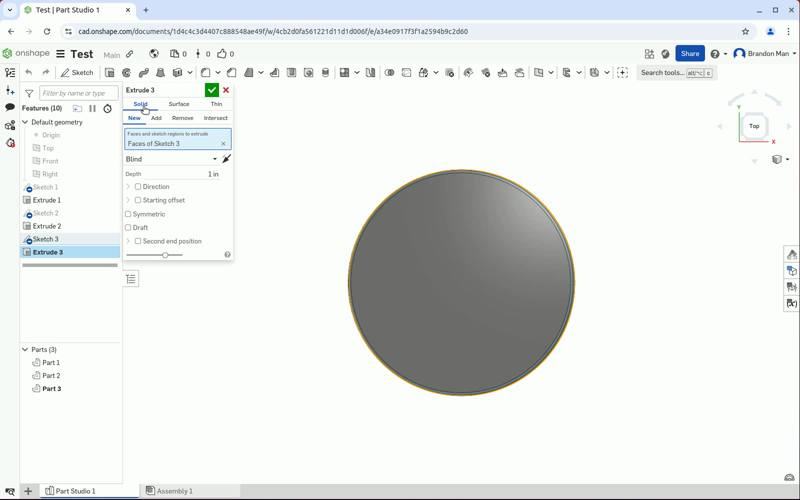
click(143, 106)
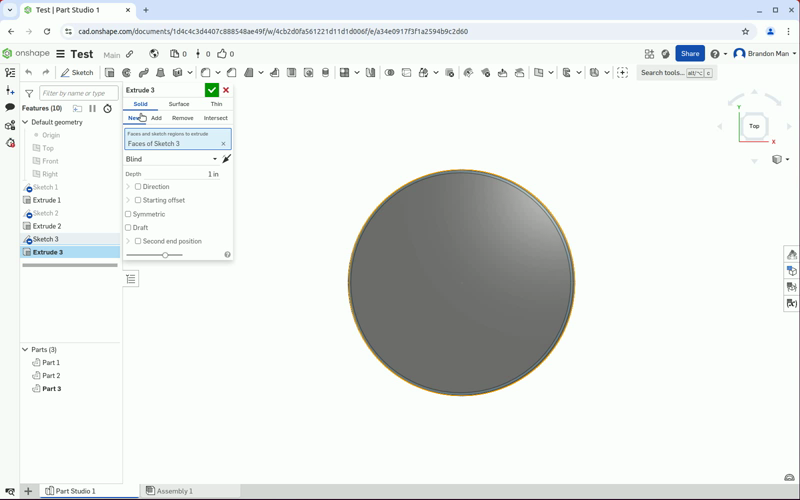
mouse_move(137, 120)
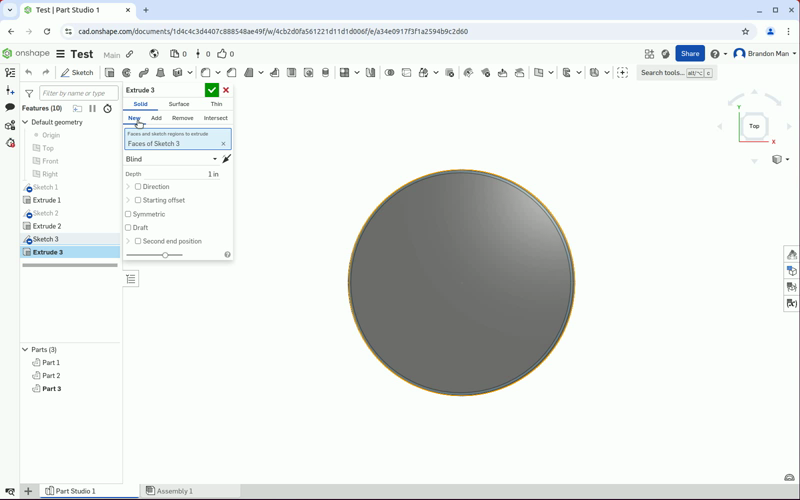
click(137, 120)
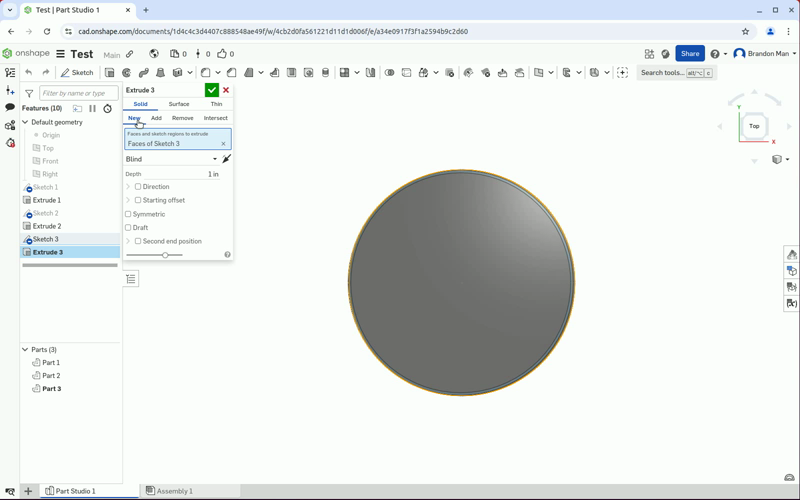
key(tab, 4)
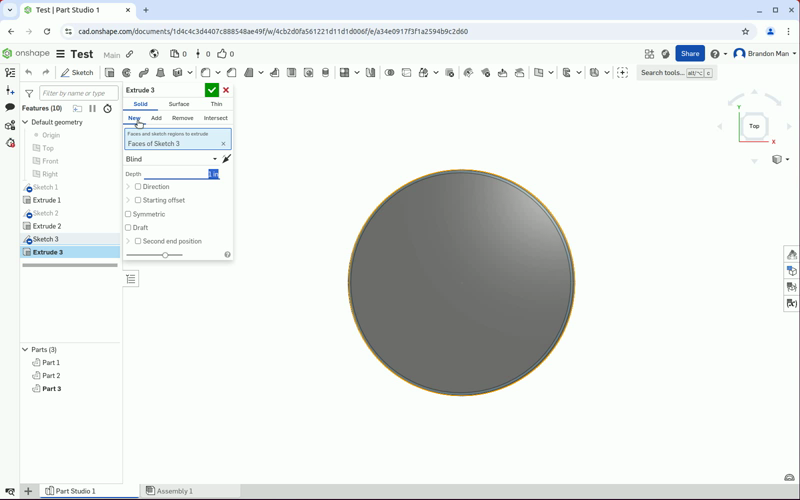
text(11.554)
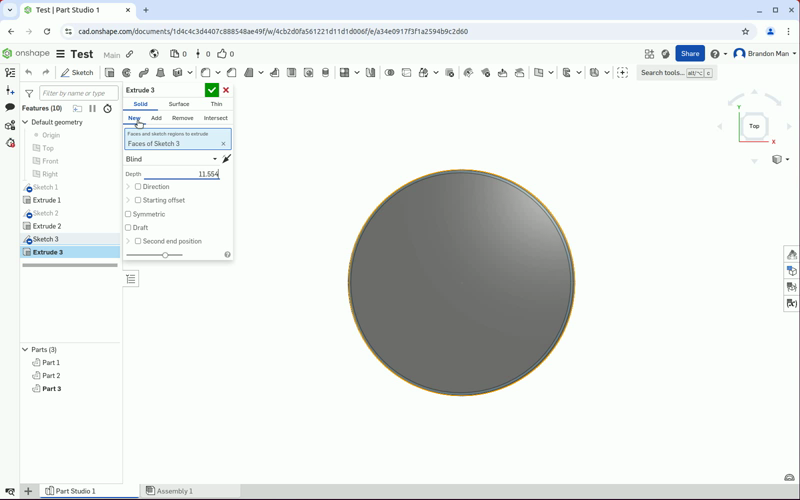
key(enter)
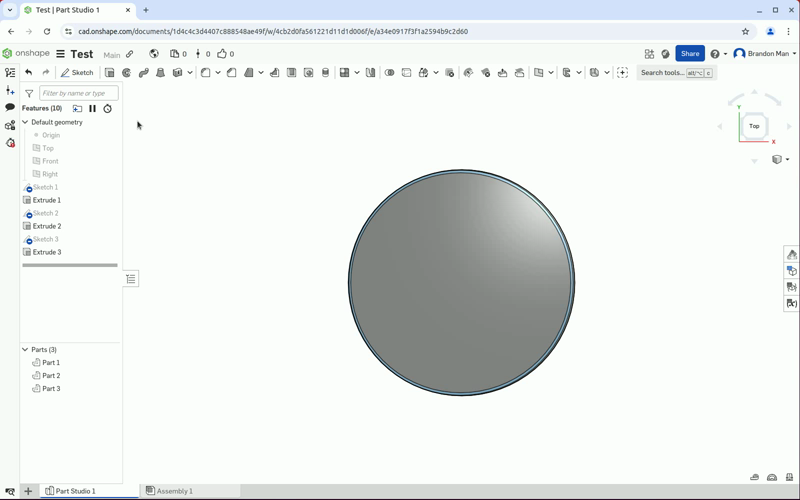
key(shift+h)
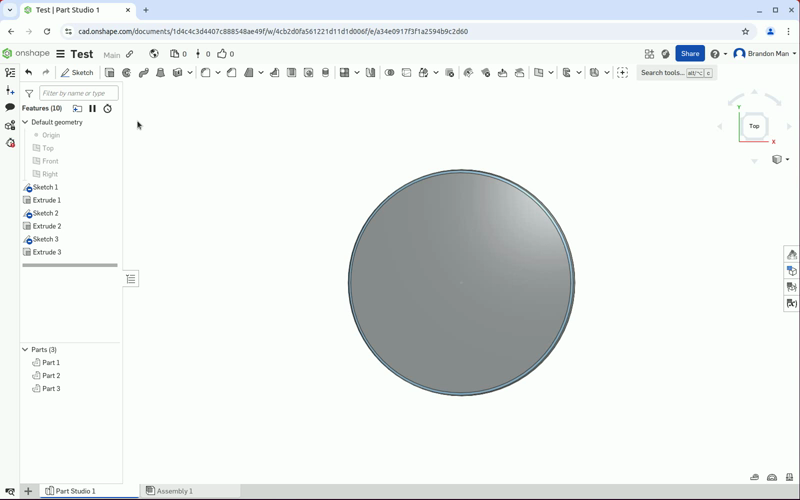
key(shift+h)
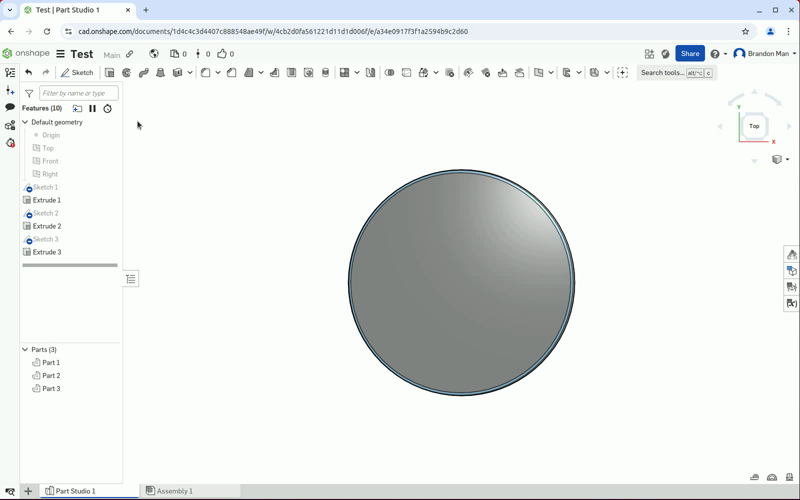
mouse_move(73, 189)
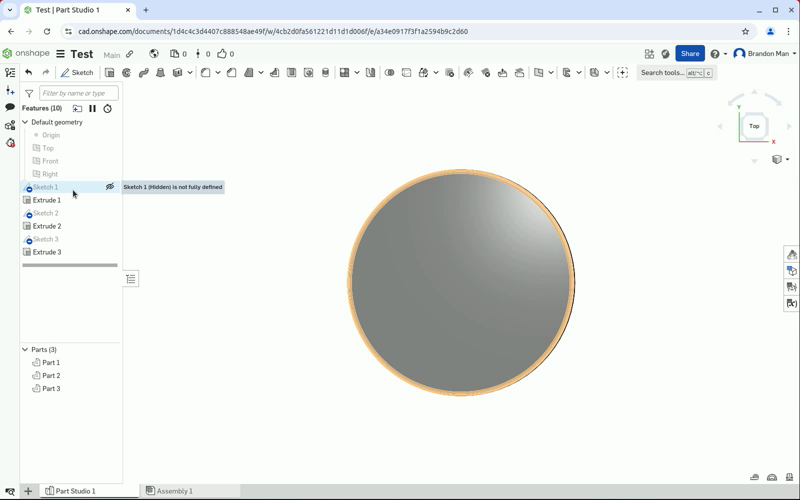
click(73, 189)
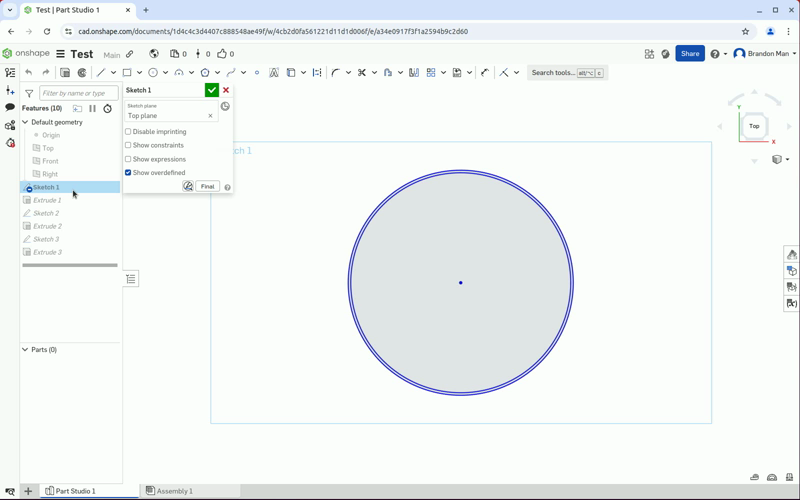
mouse_move(229, 92)
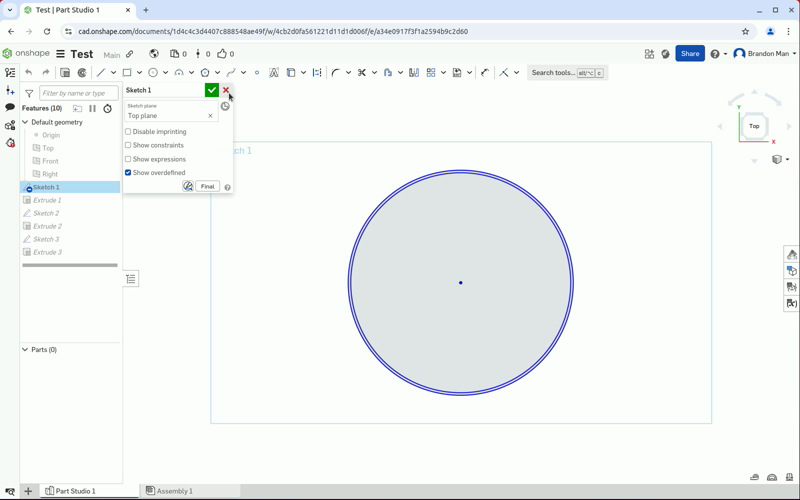
click(229, 92)
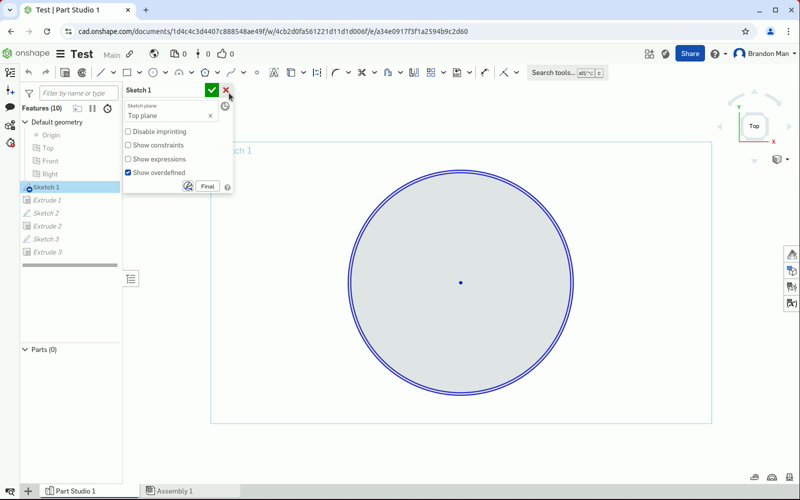
key(shift+s)
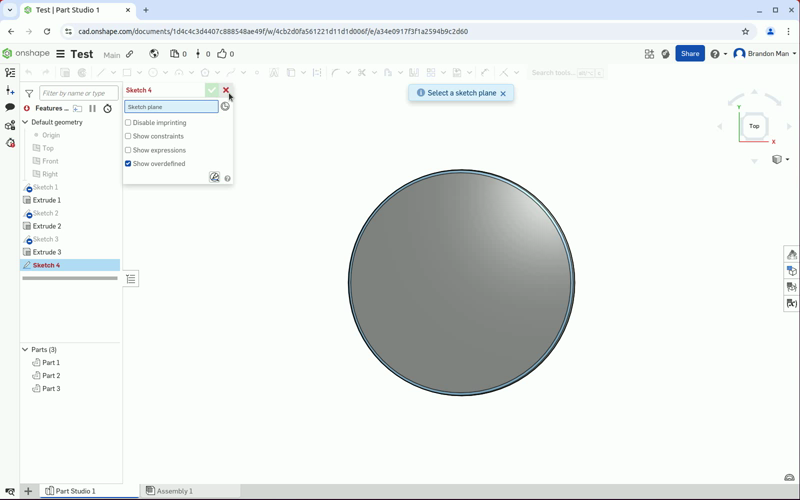
mouse_move(73, 150)
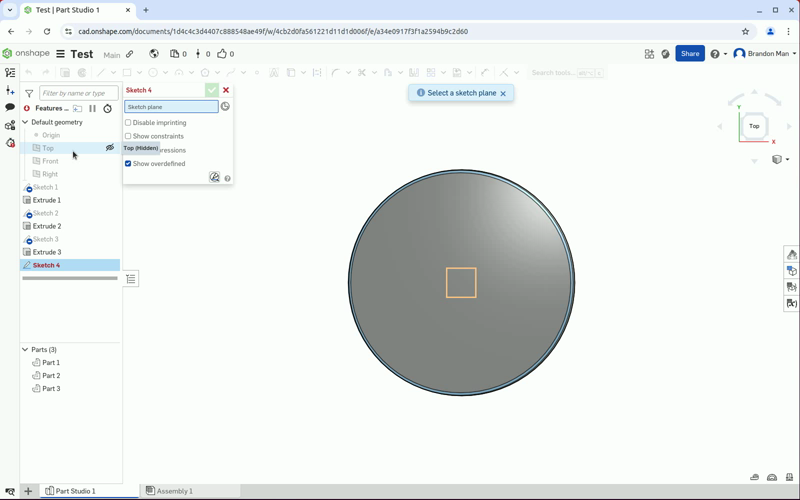
click(73, 150)
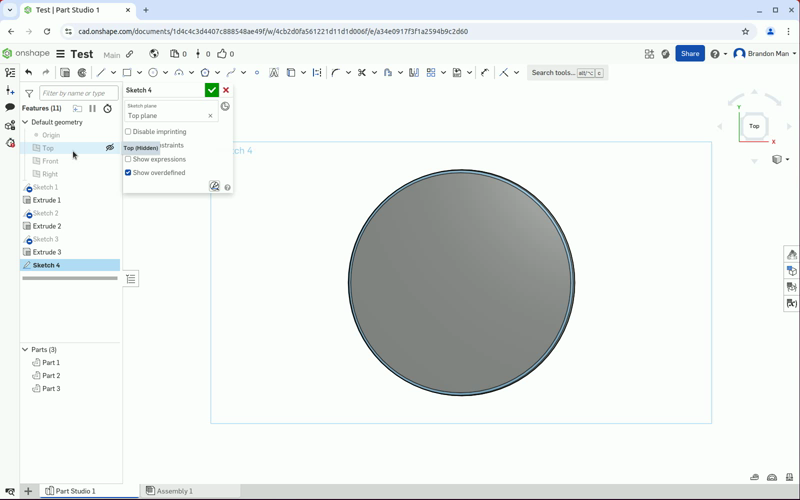
mouse_move(73, 352)
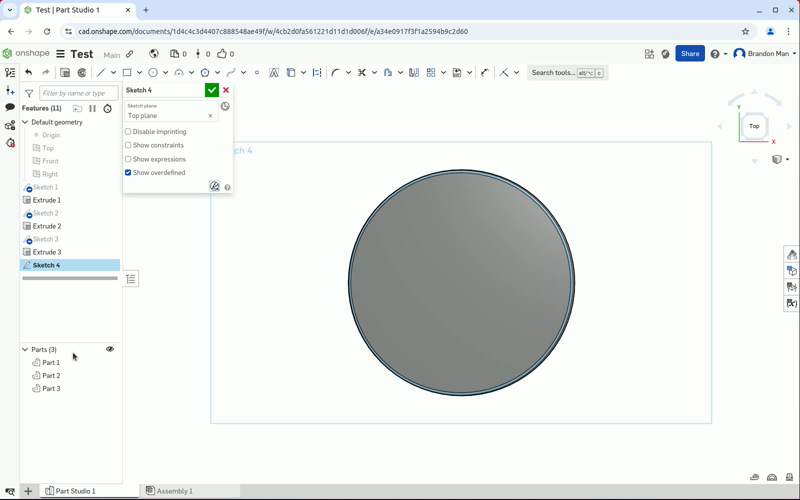
key(y)
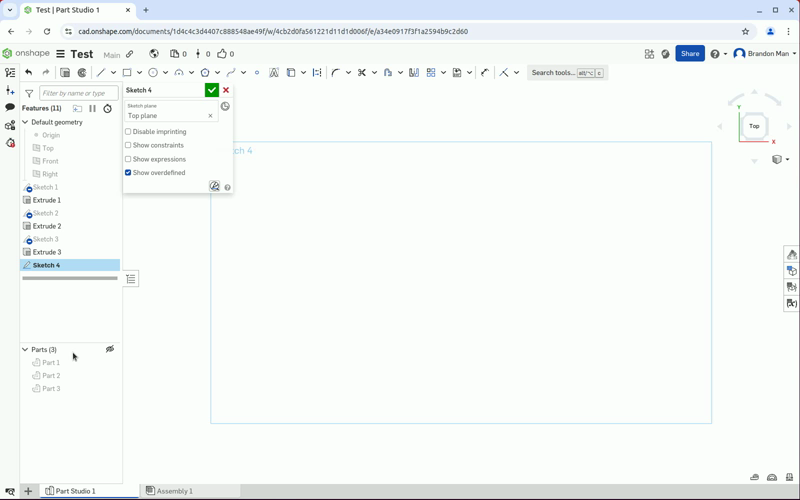
key(c)
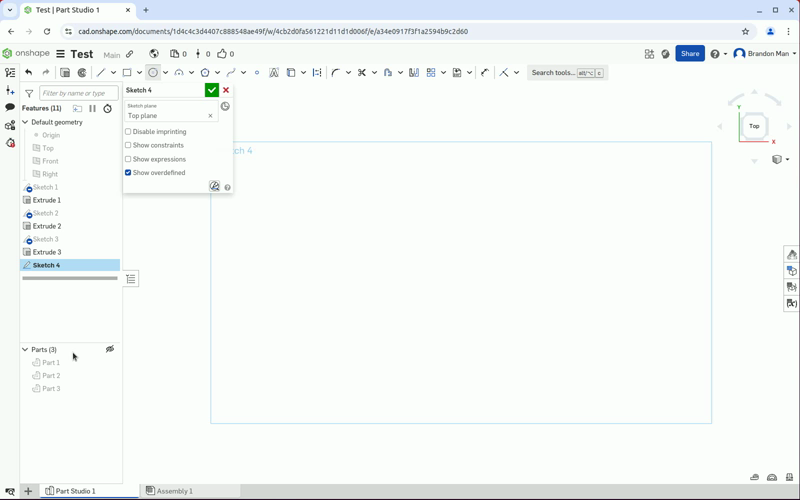
key_down(shift)
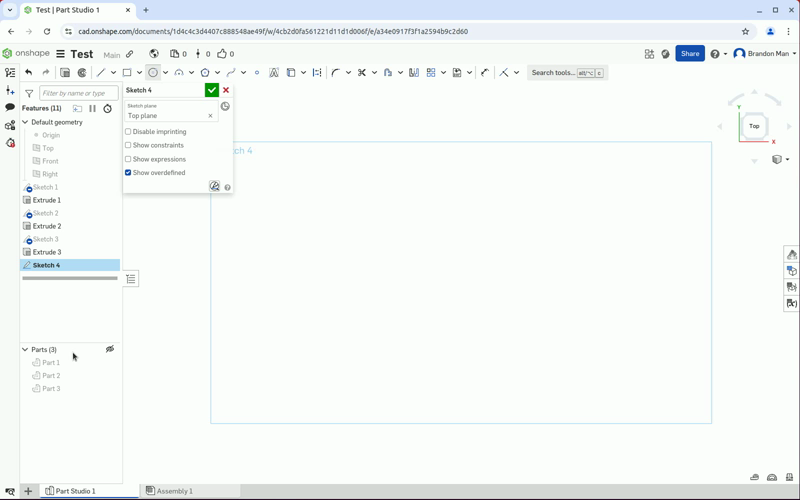
mouse_move(461, 282)
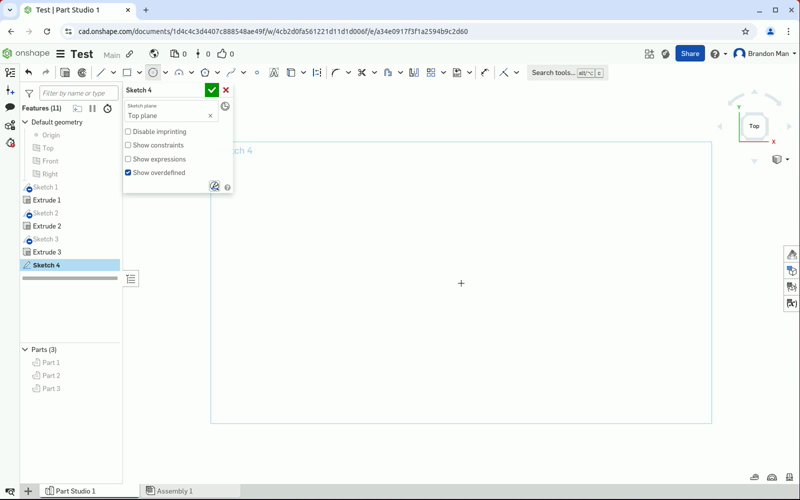
click(461, 282)
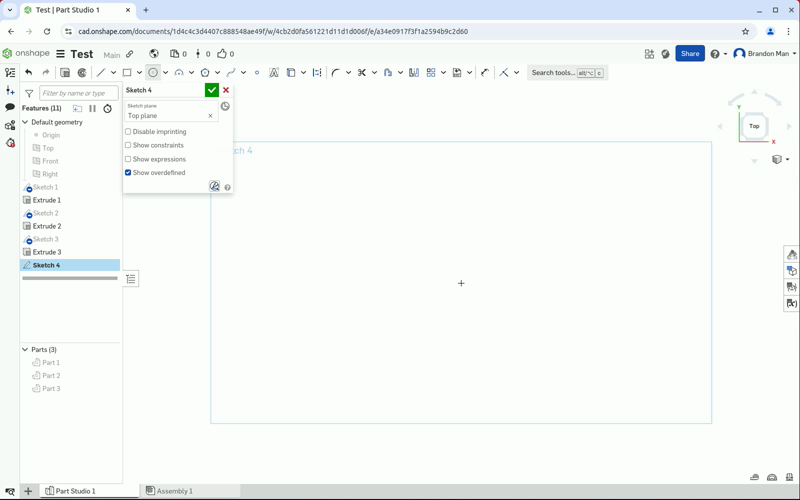
key_up(shift)
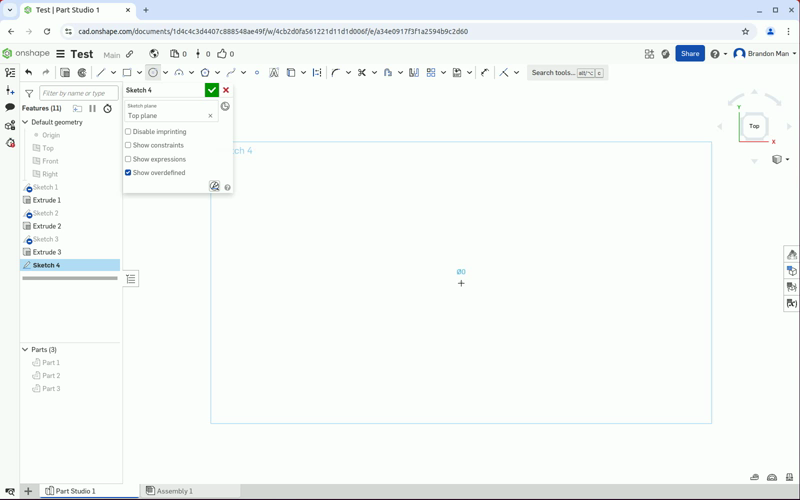
mouse_move(553, 282)
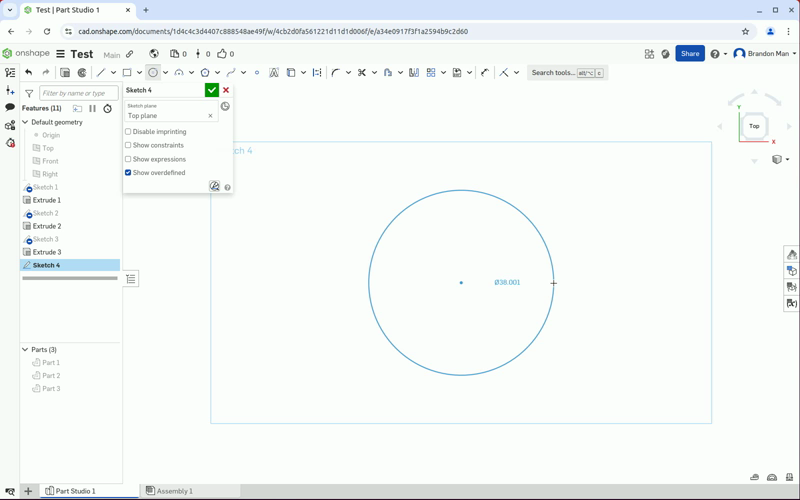
click(553, 282)
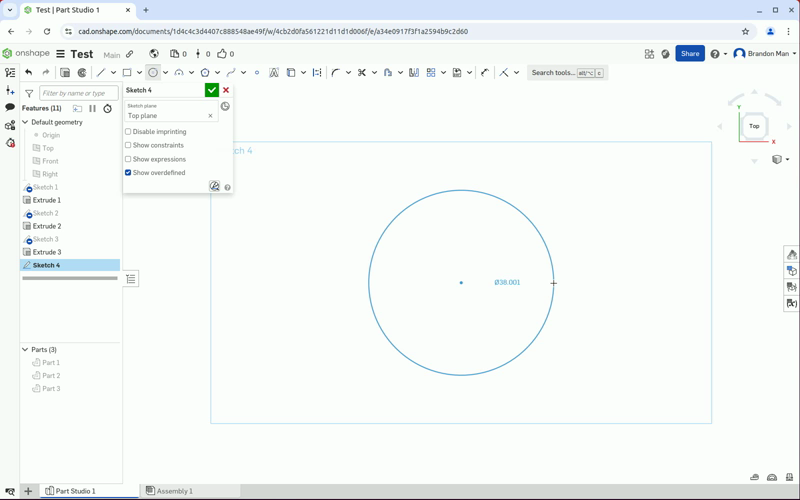
key(esc)
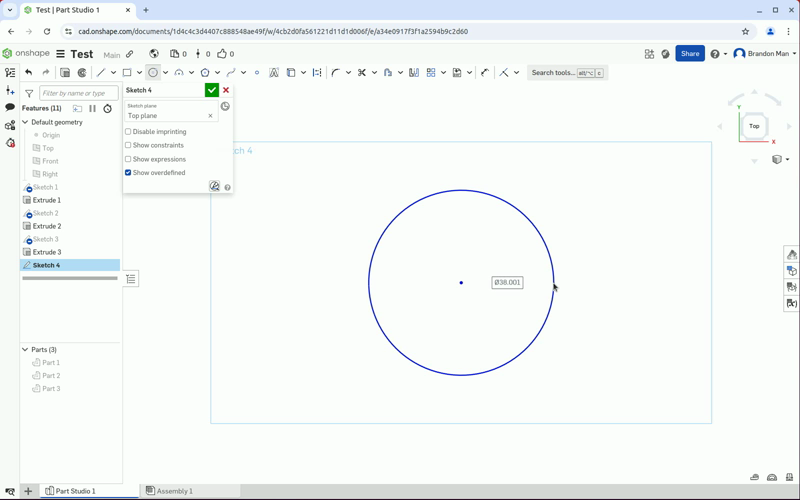
key(c)
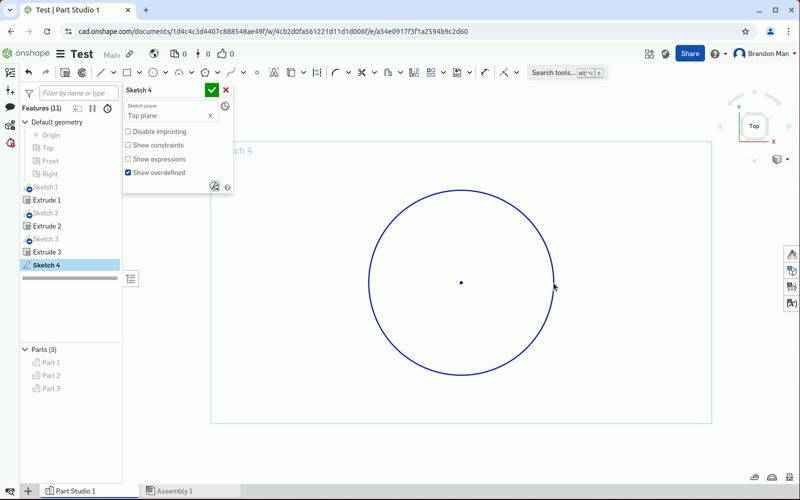
key_down(shift)
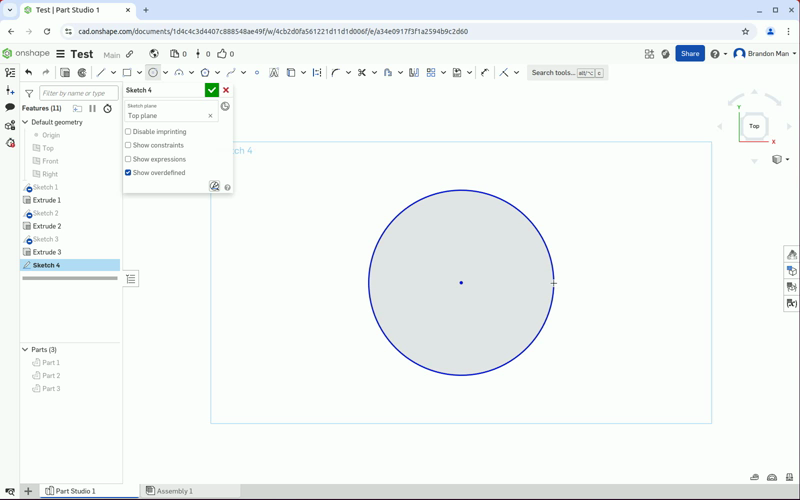
mouse_move(461, 282)
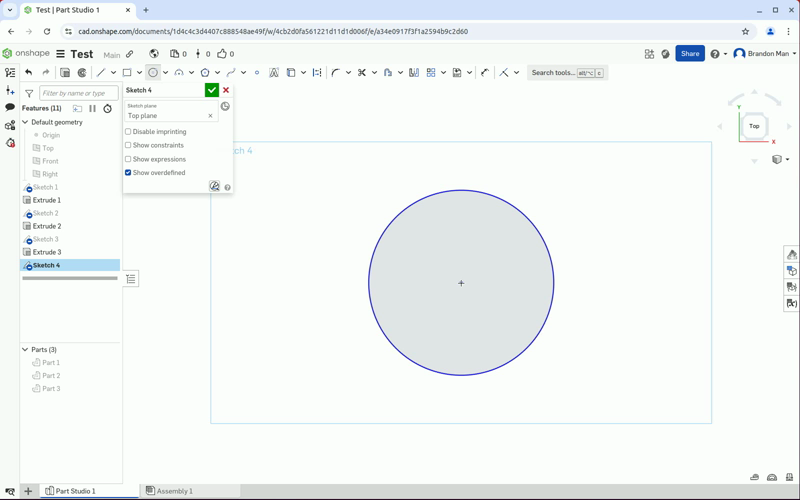
click(461, 282)
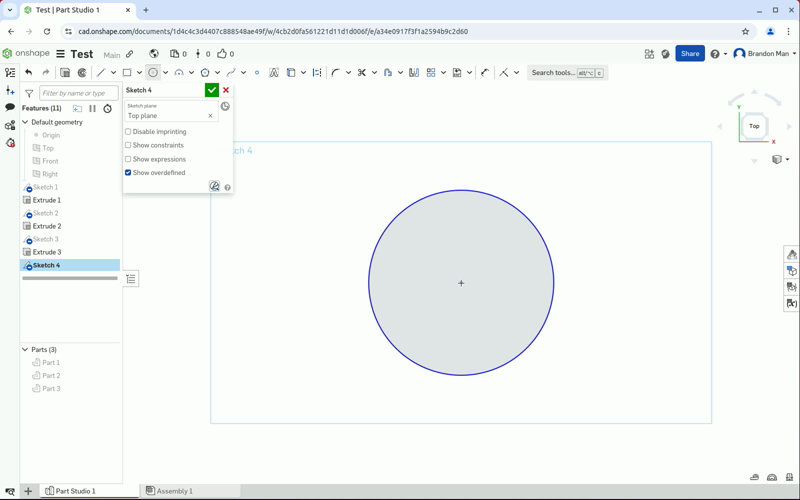
key_up(shift)
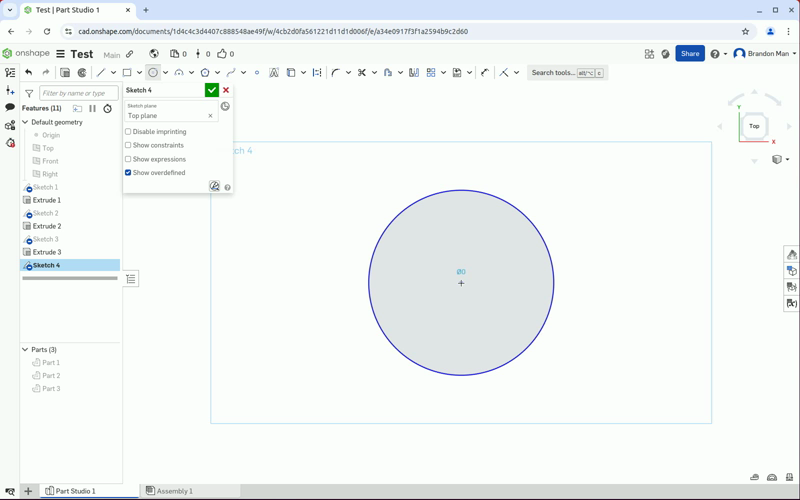
mouse_move(482, 282)
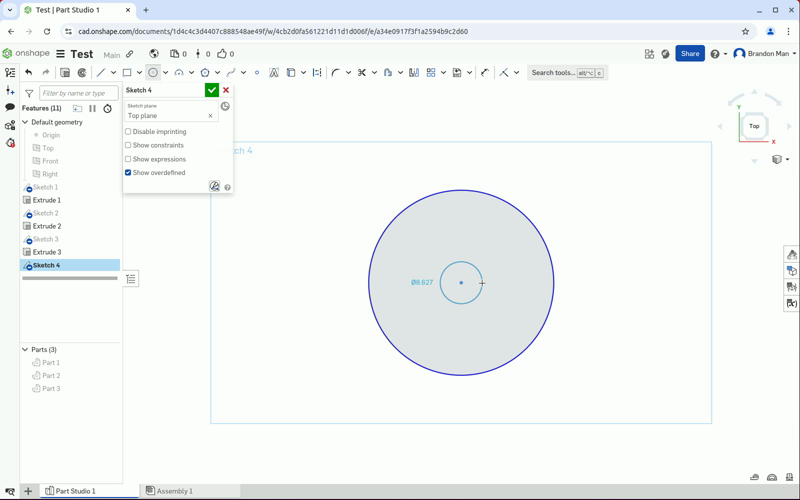
click(482, 282)
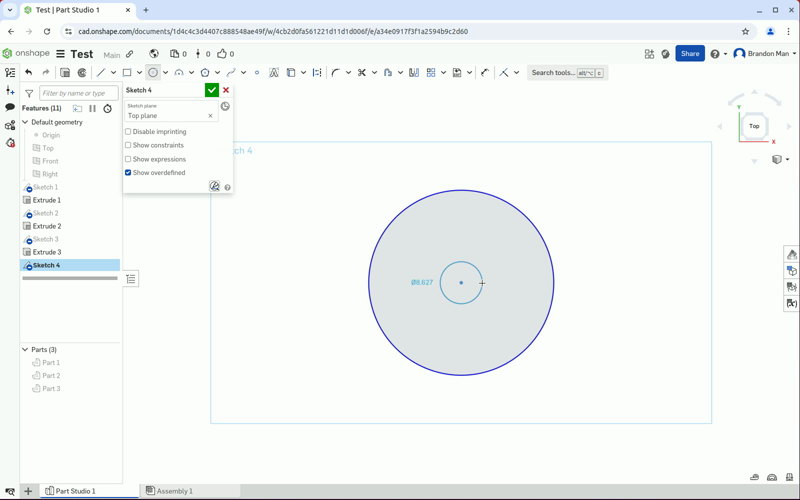
key(esc)
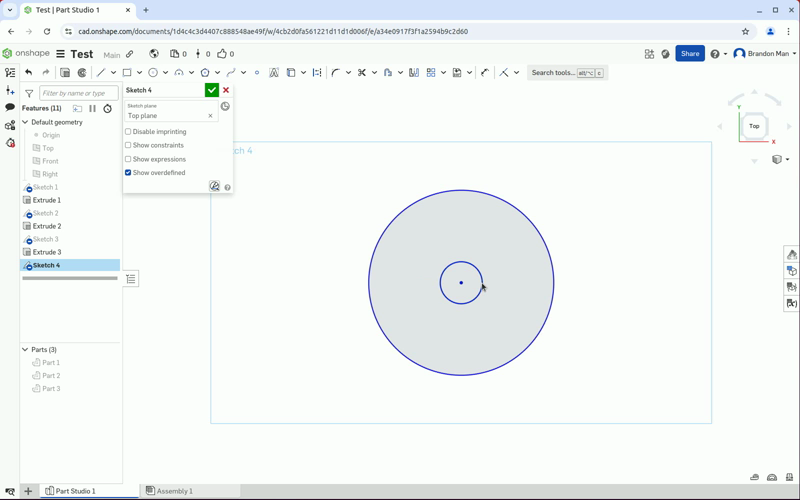
mouse_move(405, 274)
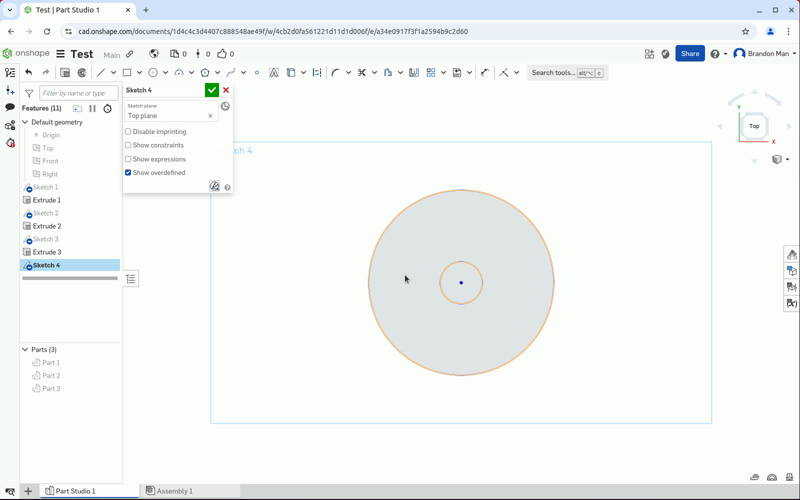
click(405, 274)
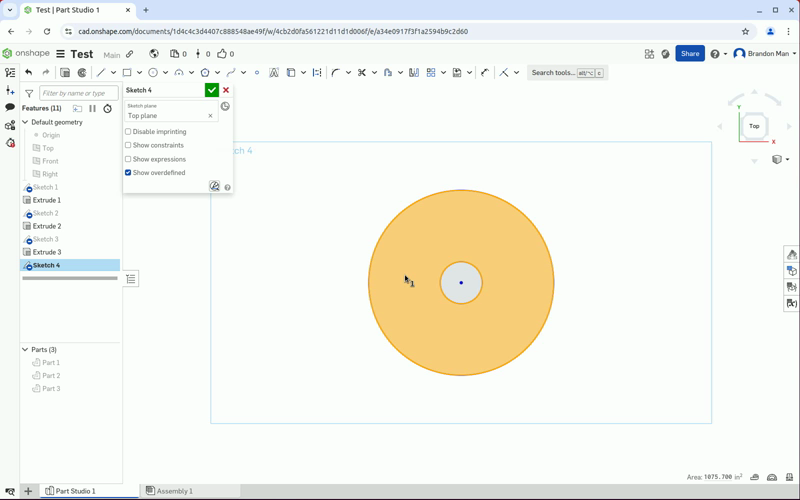
mouse_move(73, 352)
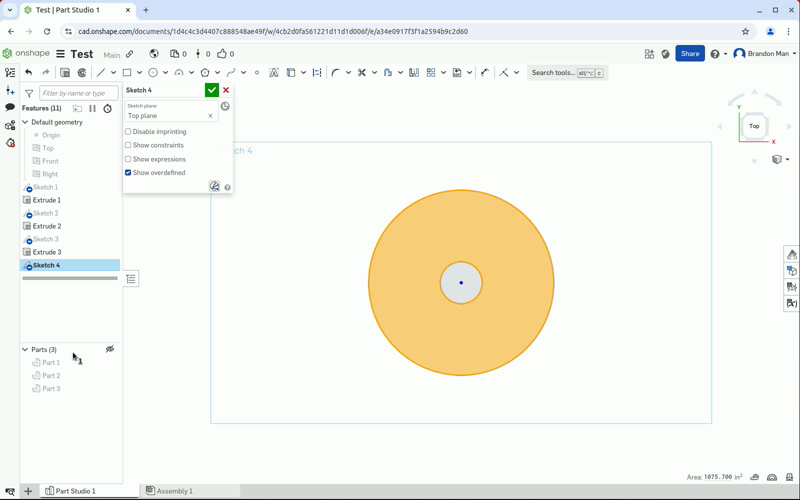
key(shift+y)
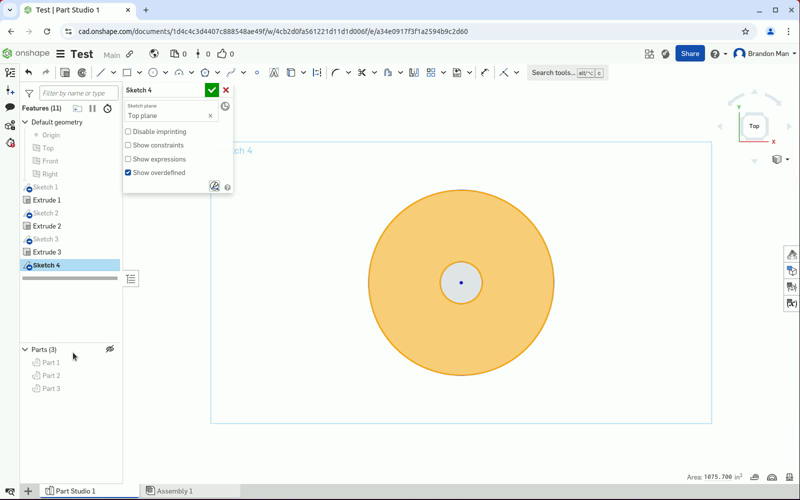
key(shift+e)
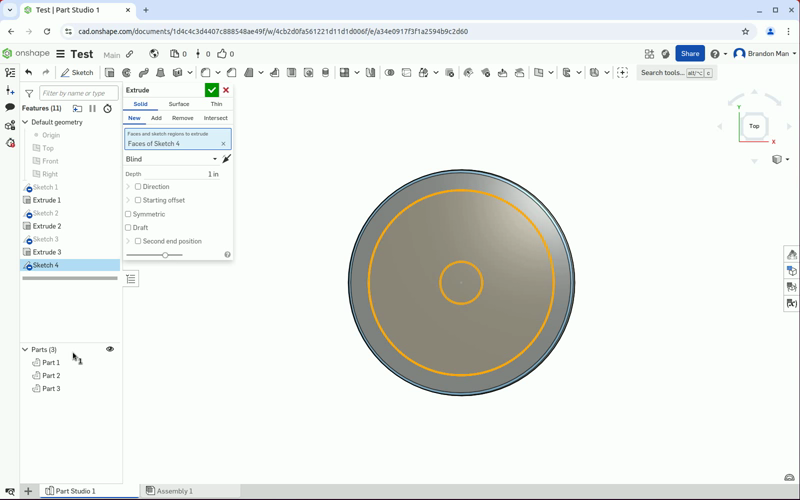
mouse_move(143, 106)
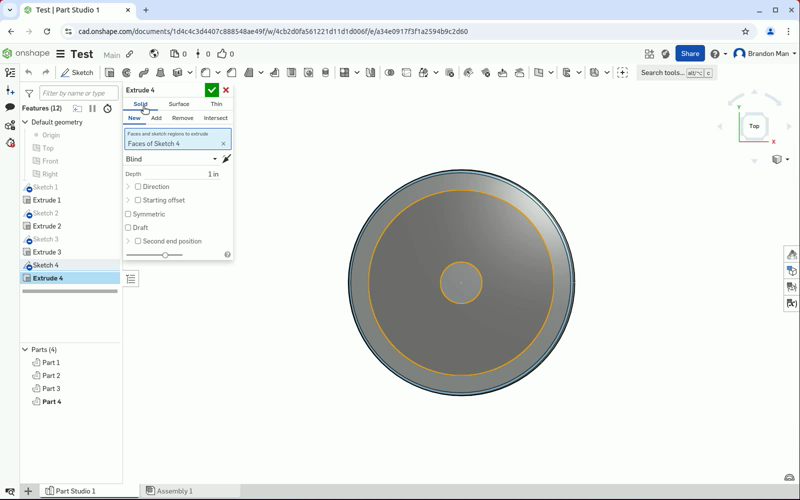
click(143, 106)
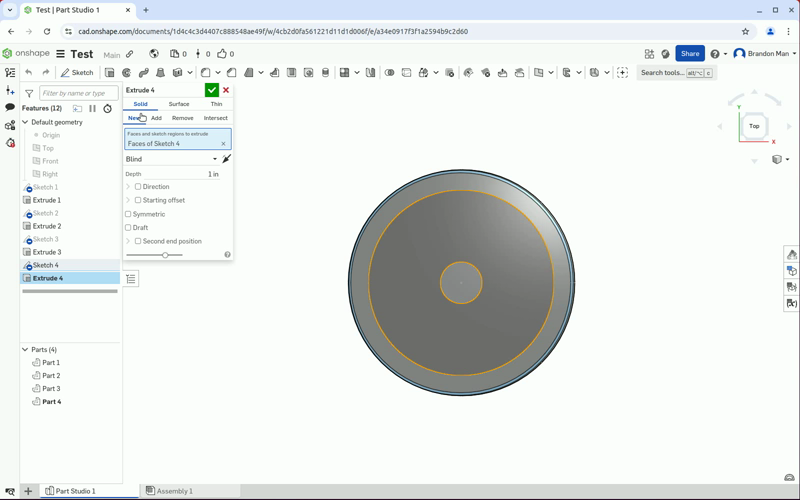
mouse_move(137, 120)
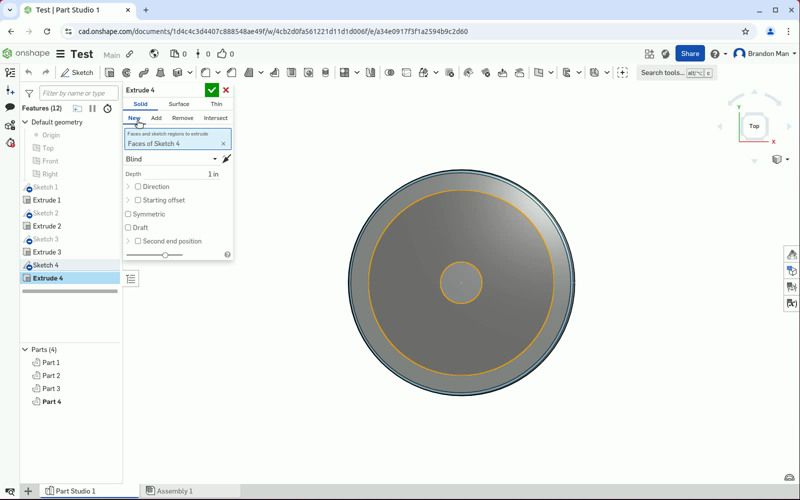
click(137, 120)
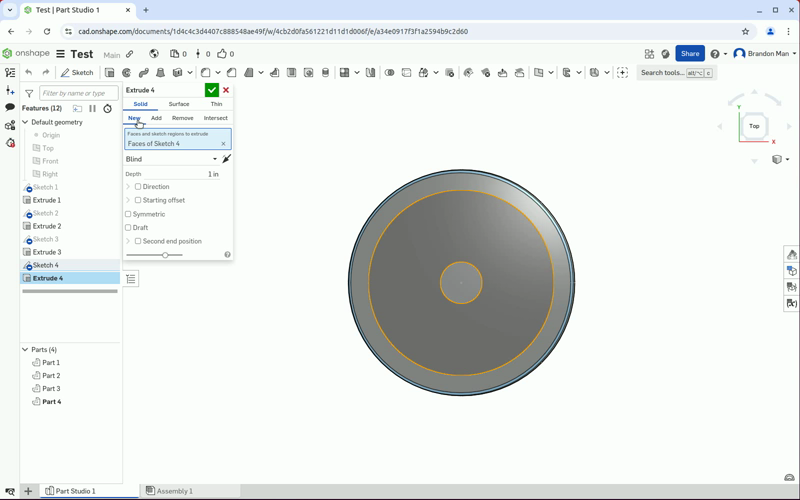
key(tab, 4)
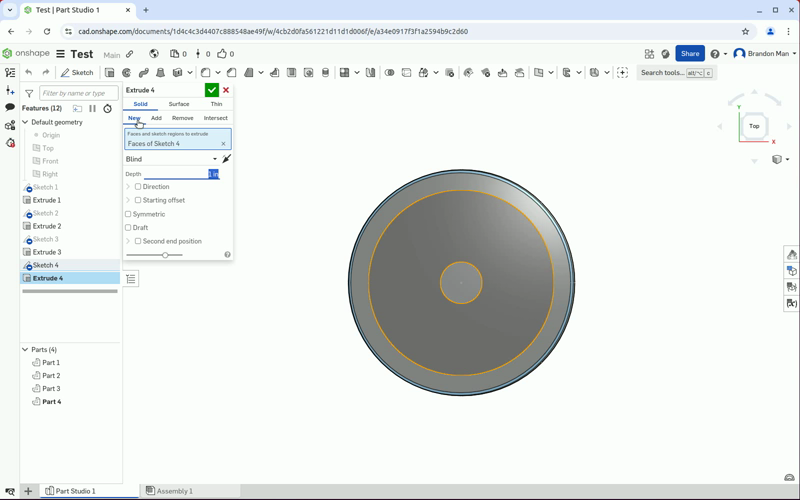
text(11.554)
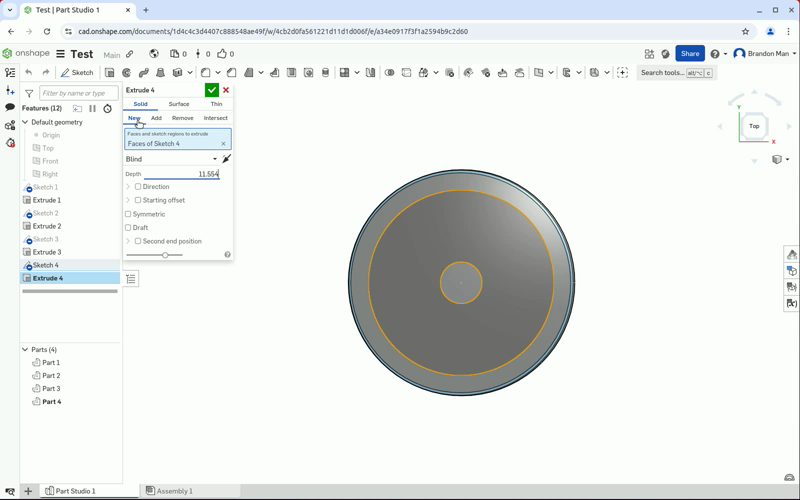
key(enter)
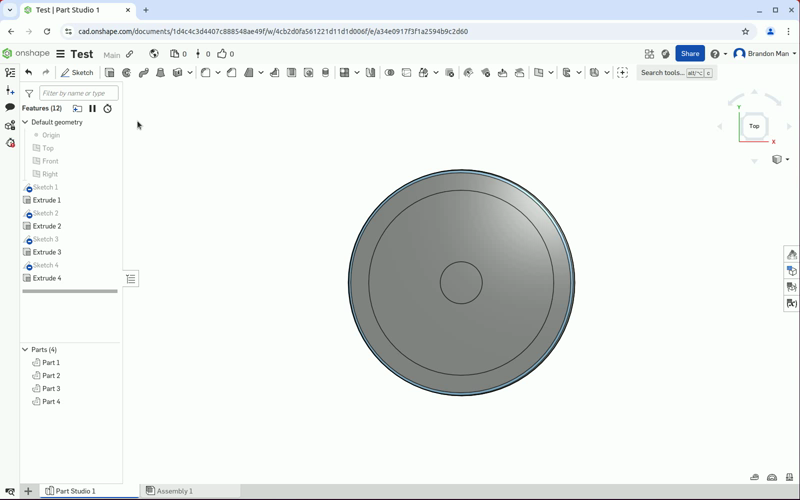
key(shift+h)
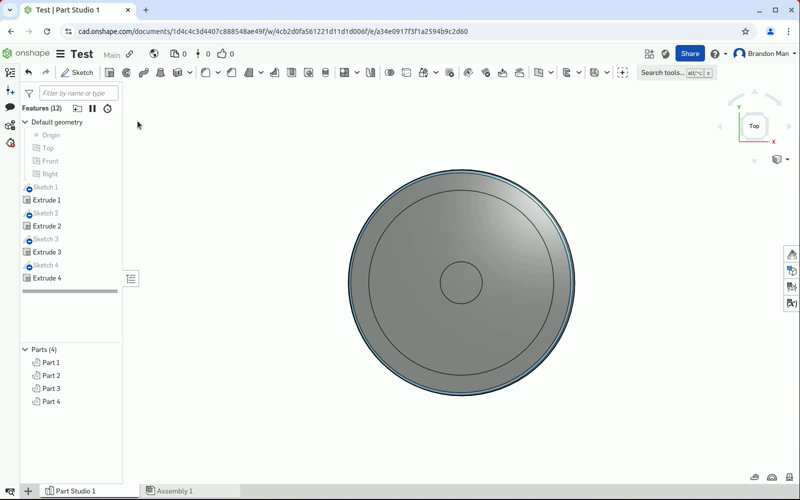
key(shift+h)
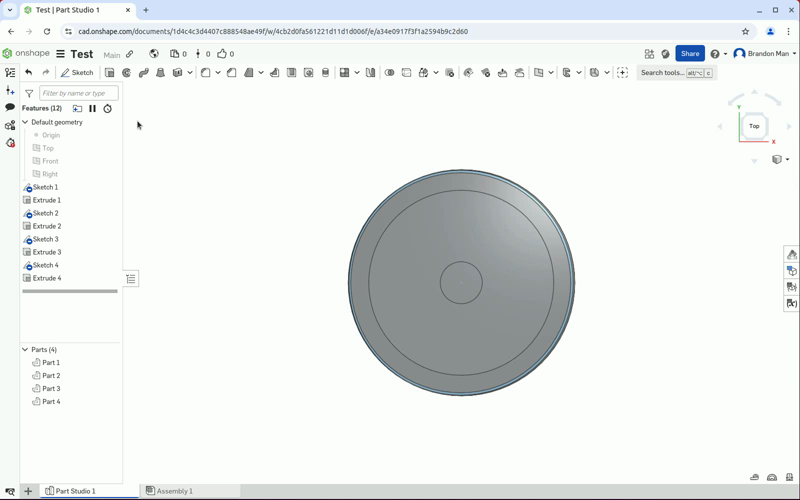
key(shift+7)
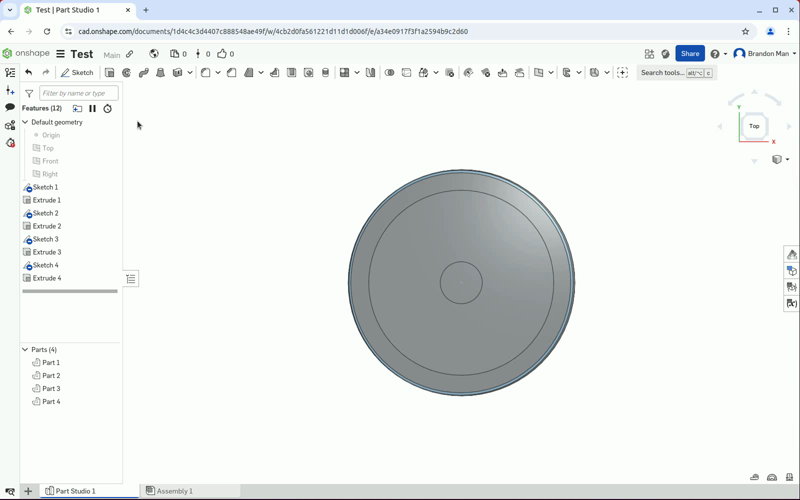
key(up, 3)
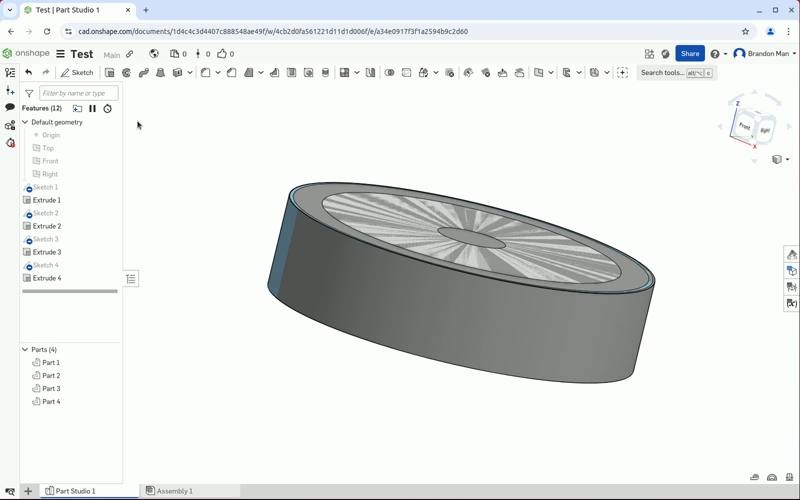
key(left, 3)
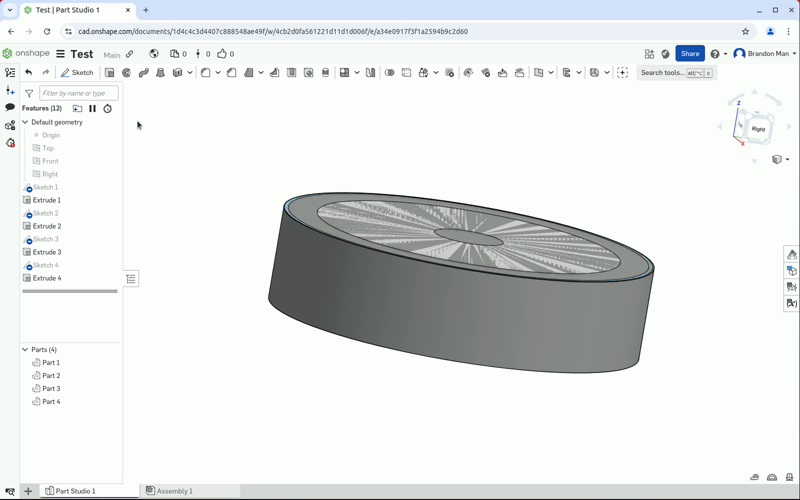
key(right, 3)
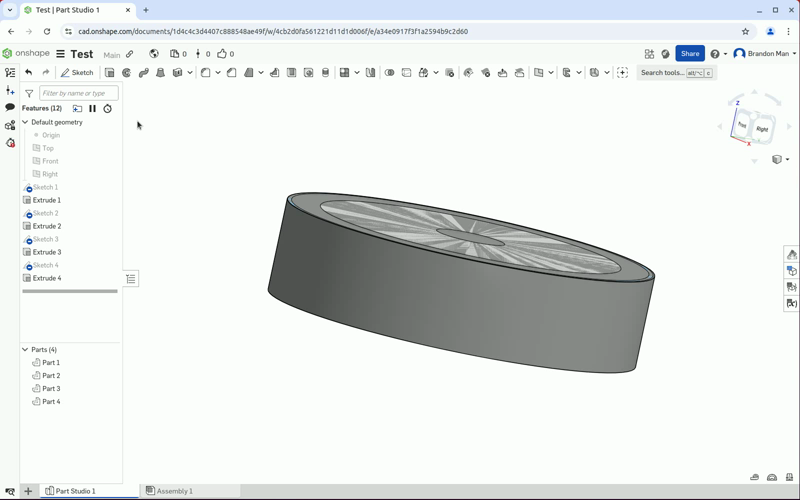
key(down, 3)
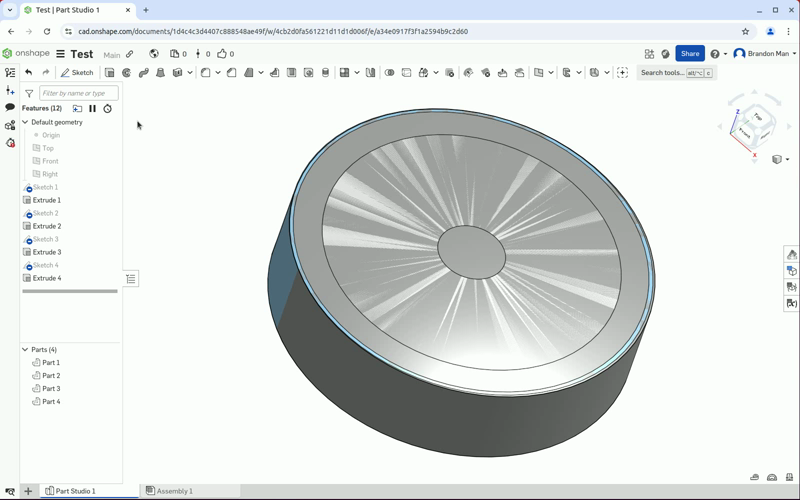
mouse_move(73, 189)
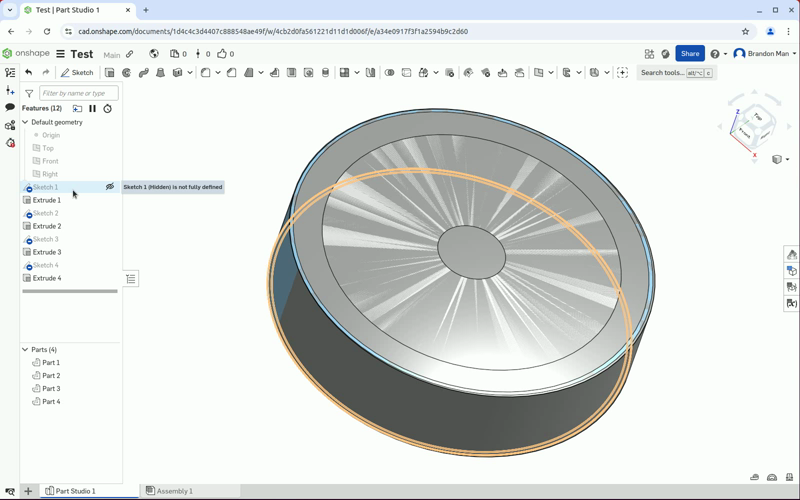
click(73, 189)